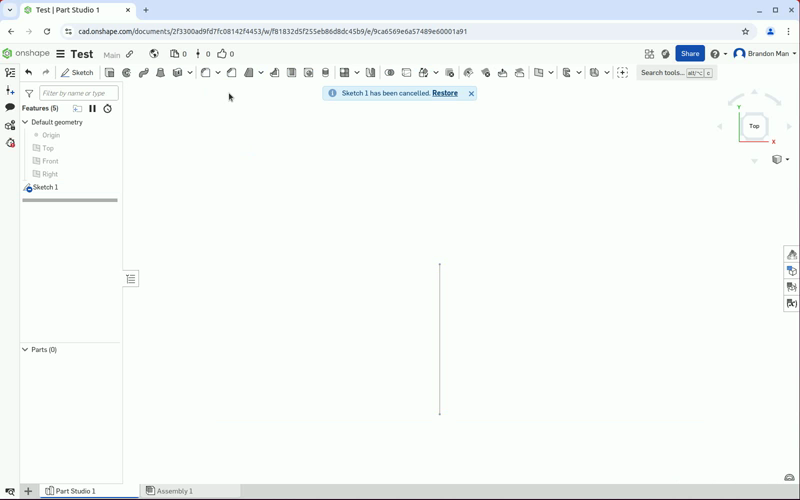
key(shift+h)
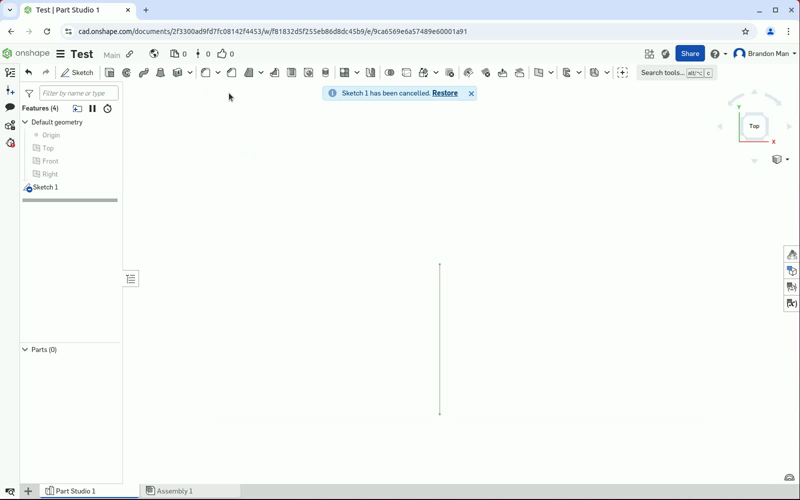
key(shift+s)
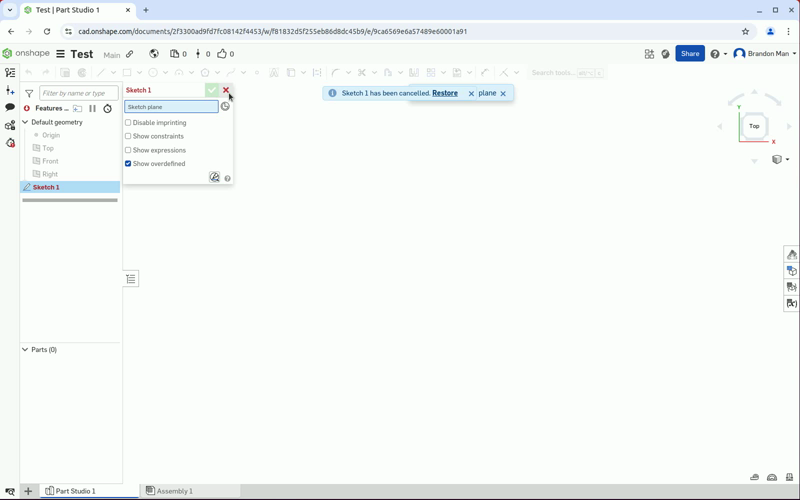
mouse_move(73, 150)
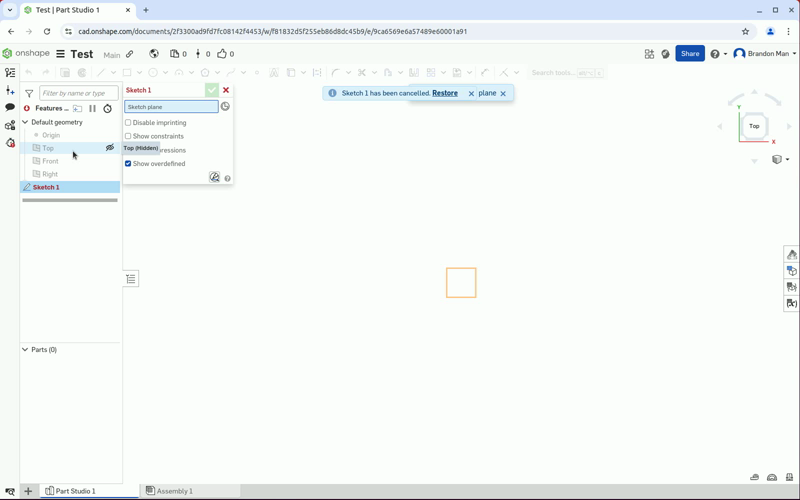
click(73, 150)
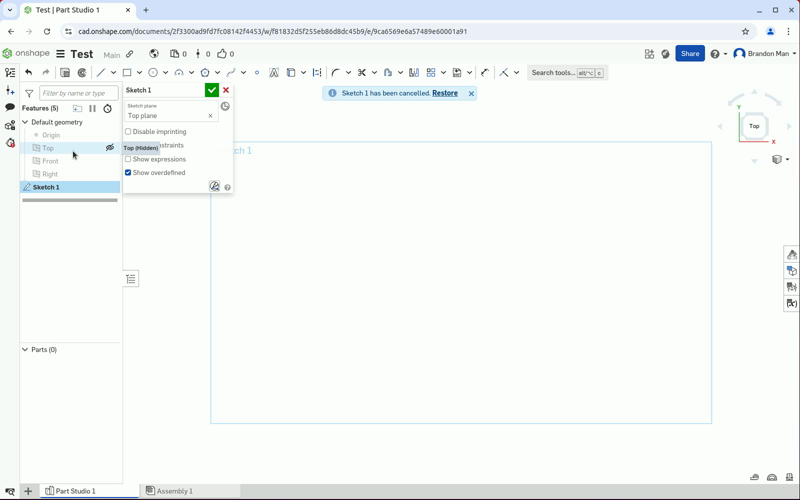
mouse_move(73, 352)
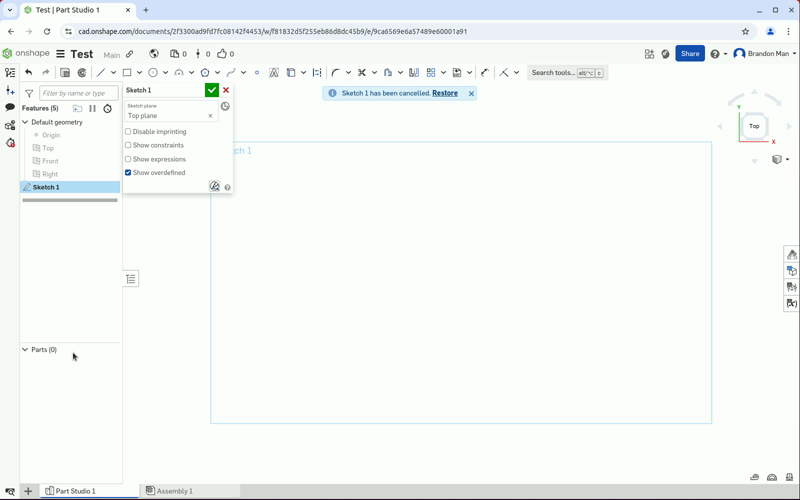
key(y)
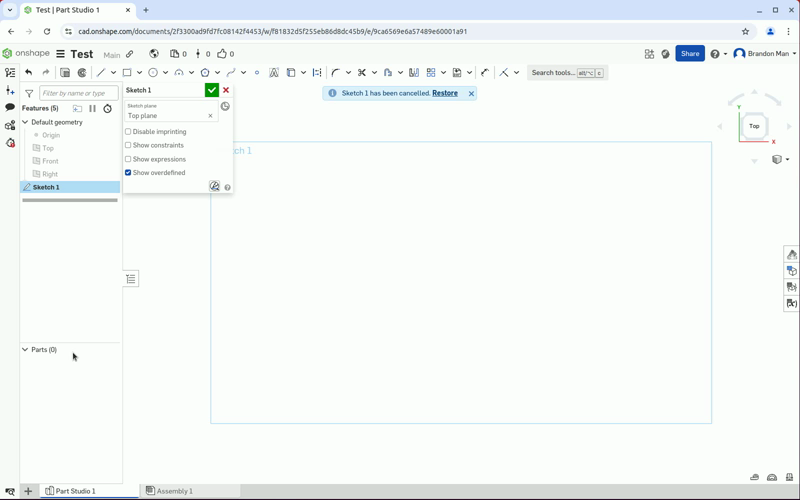
key(c)
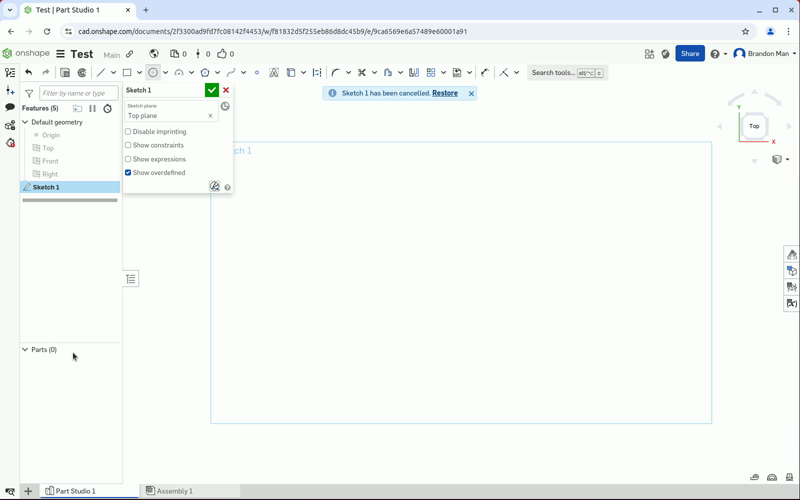
key_down(shift)
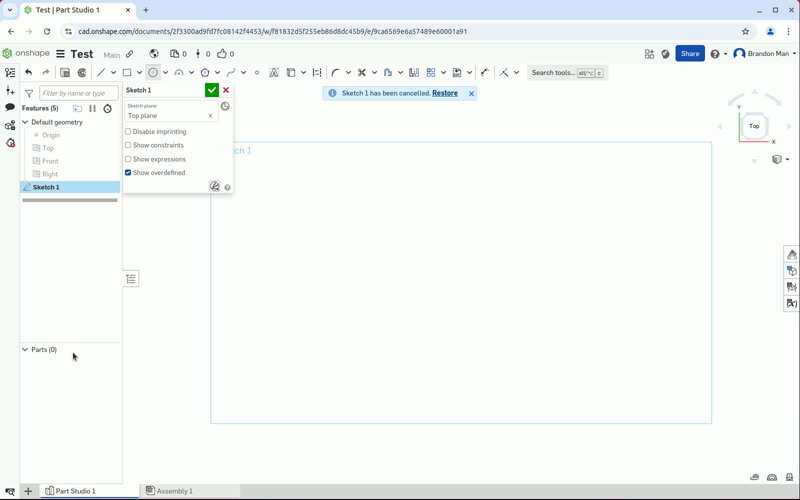
mouse_move(461, 282)
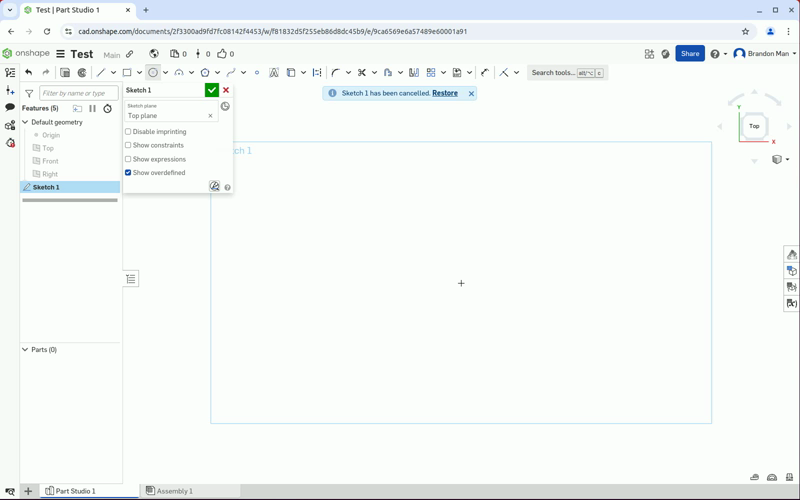
click(461, 282)
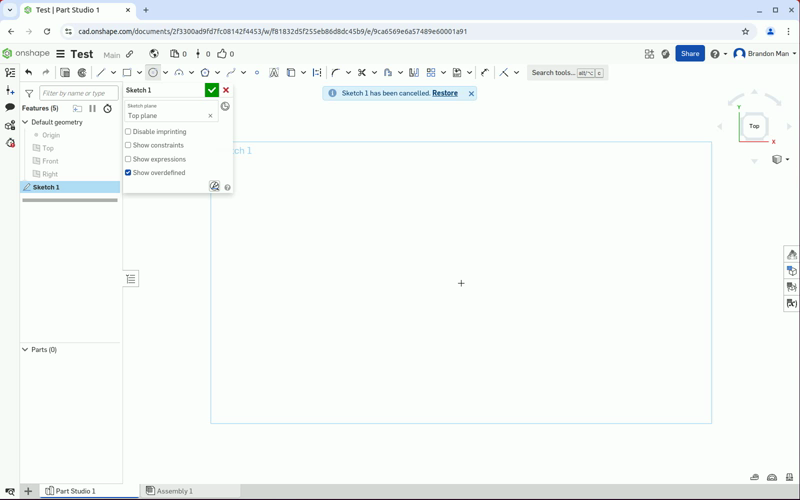
key_up(shift)
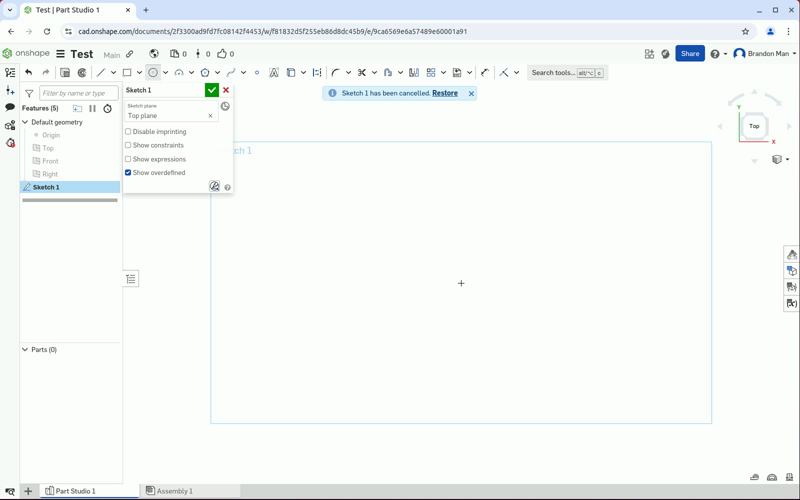
mouse_move(574, 282)
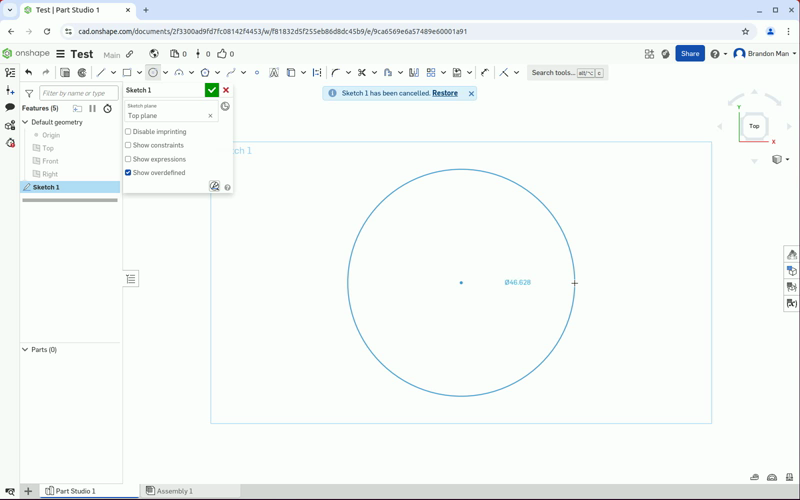
click(574, 282)
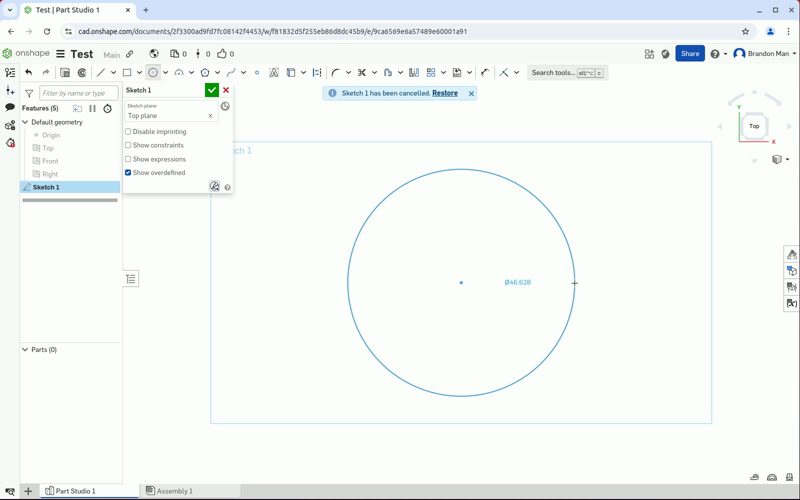
key(esc)
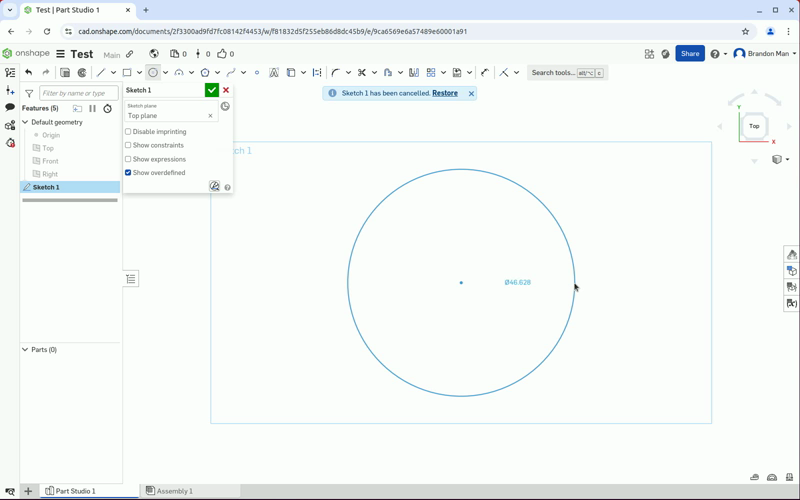
key(c)
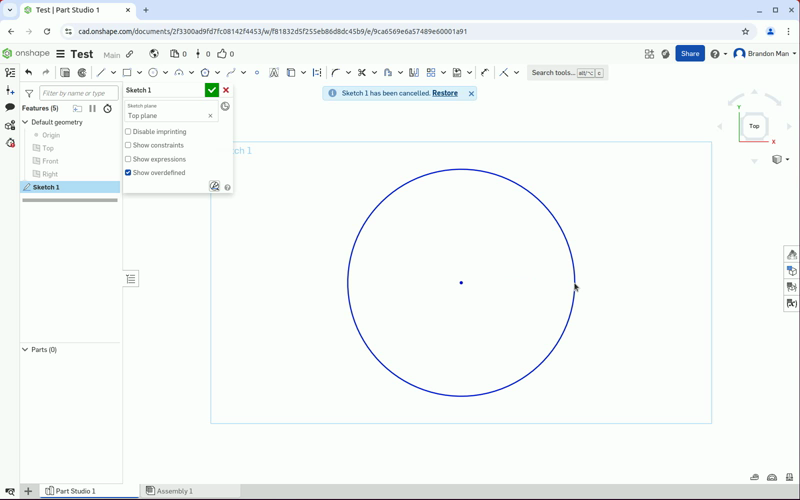
key_down(shift)
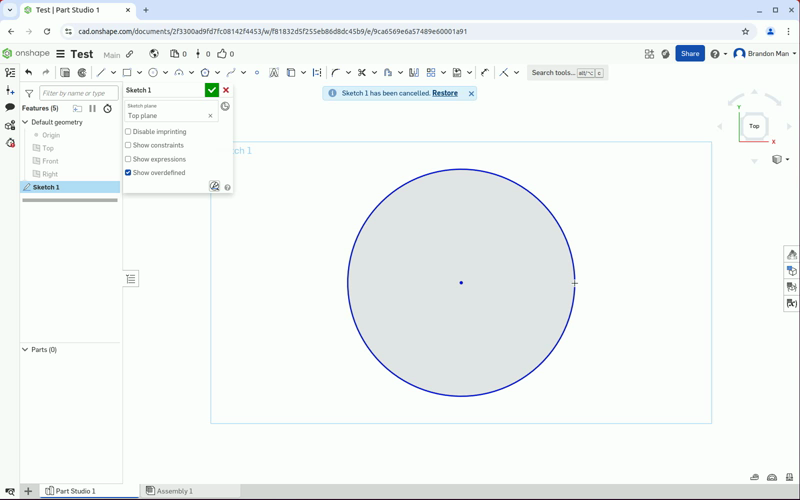
mouse_move(371, 282)
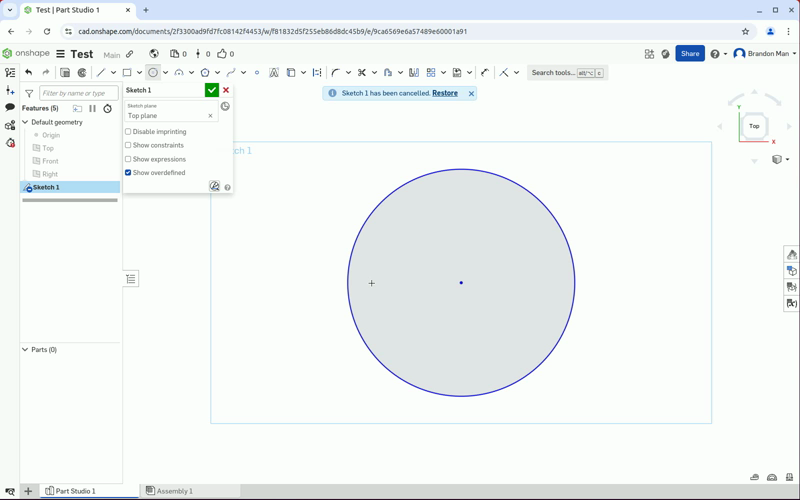
click(371, 282)
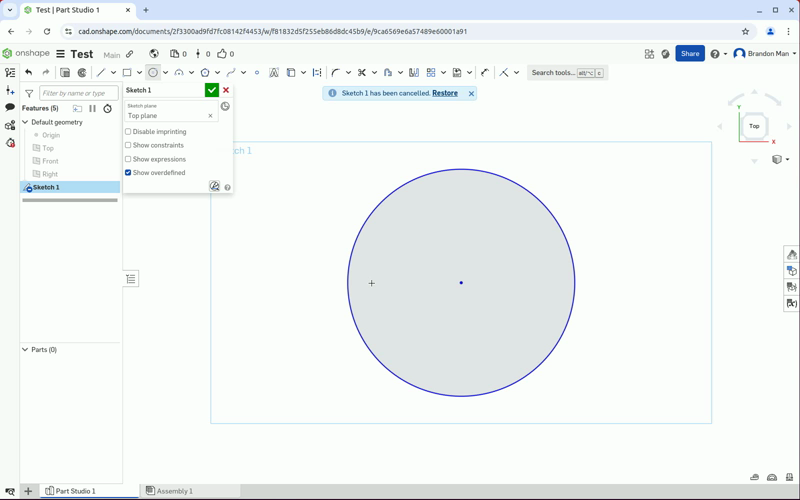
key_up(shift)
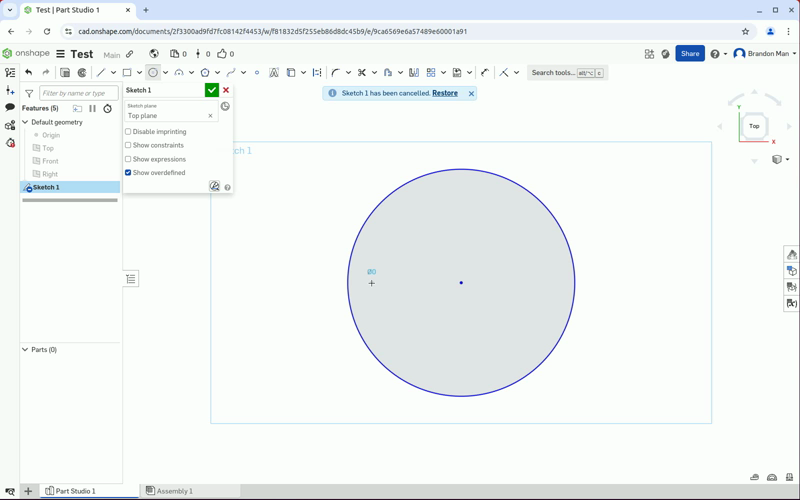
mouse_move(383, 282)
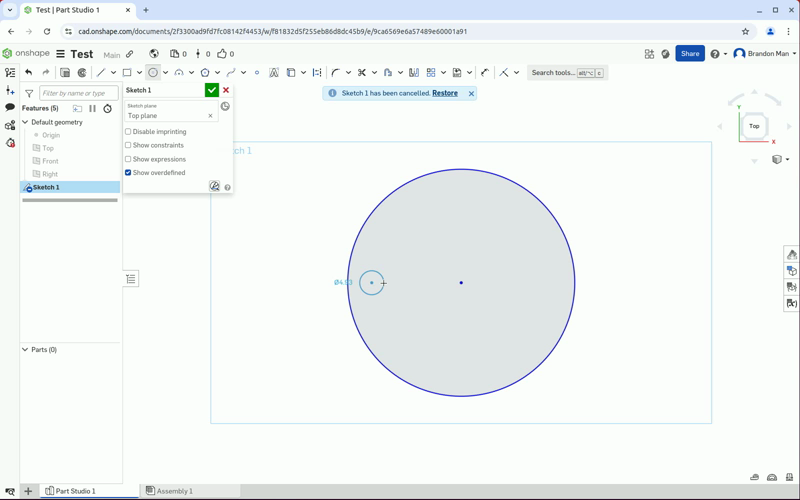
click(383, 282)
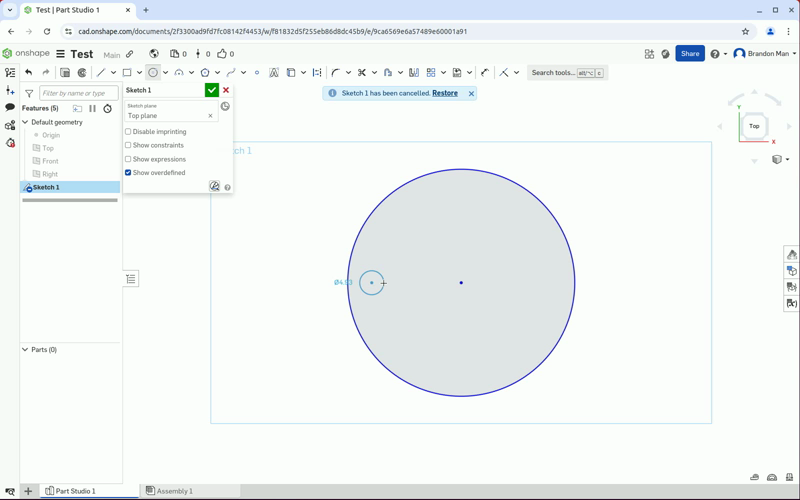
key(esc)
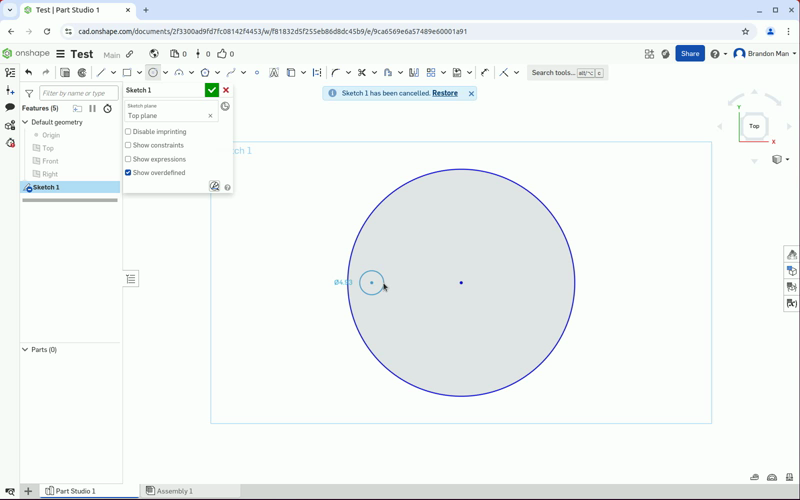
key(c)
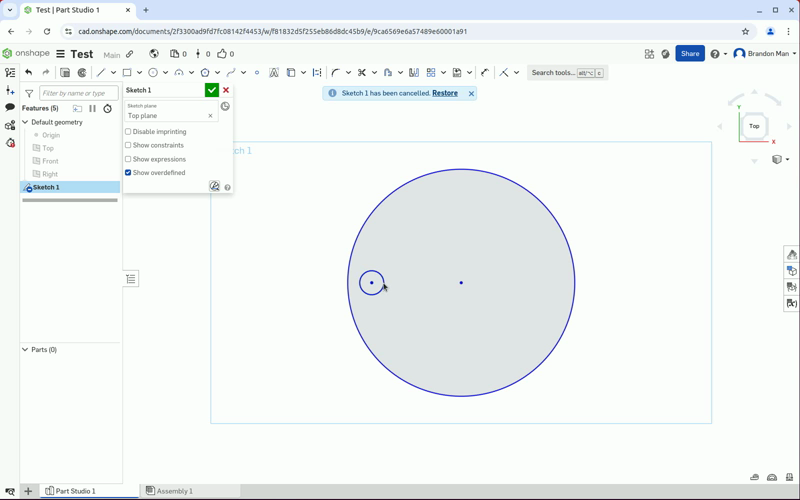
key_down(shift)
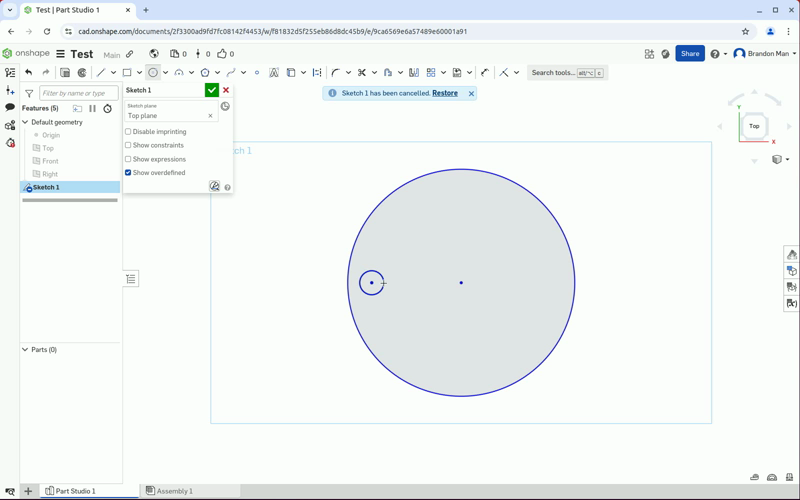
mouse_move(461, 282)
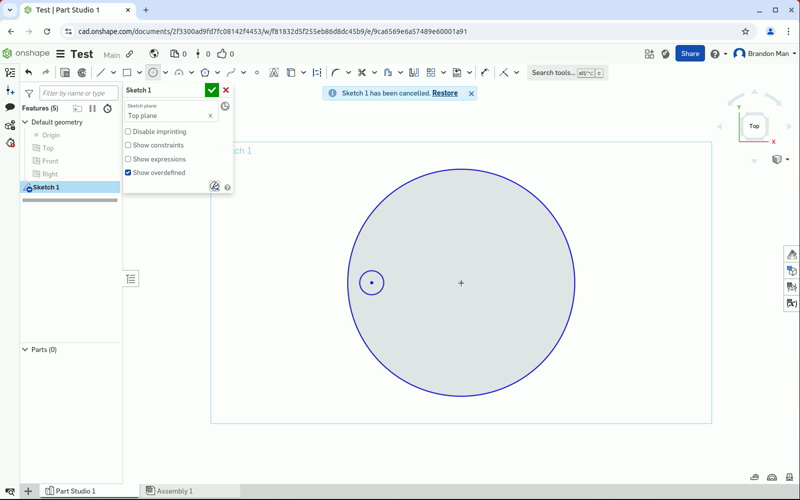
click(461, 282)
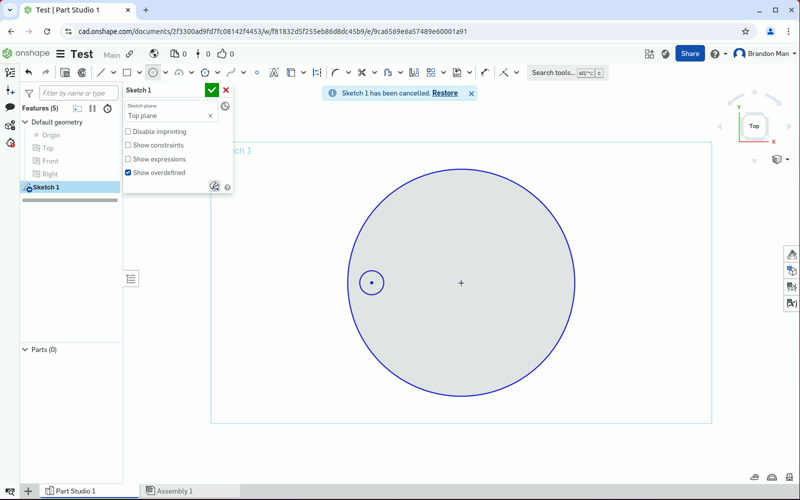
key_up(shift)
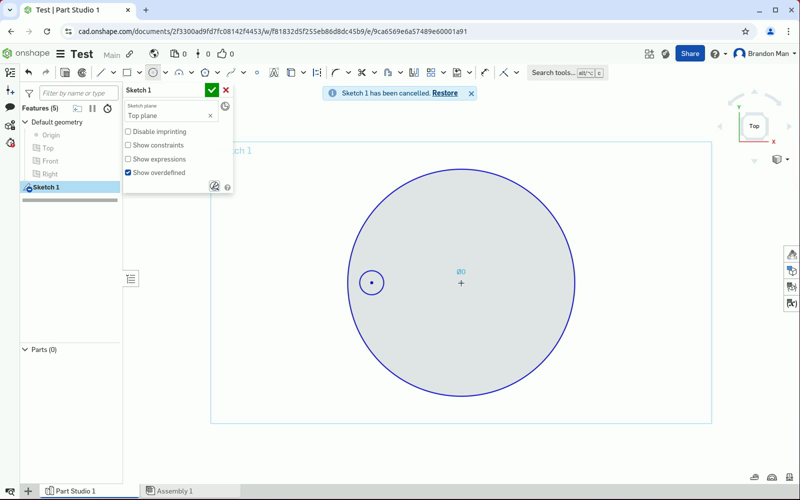
mouse_move(517, 282)
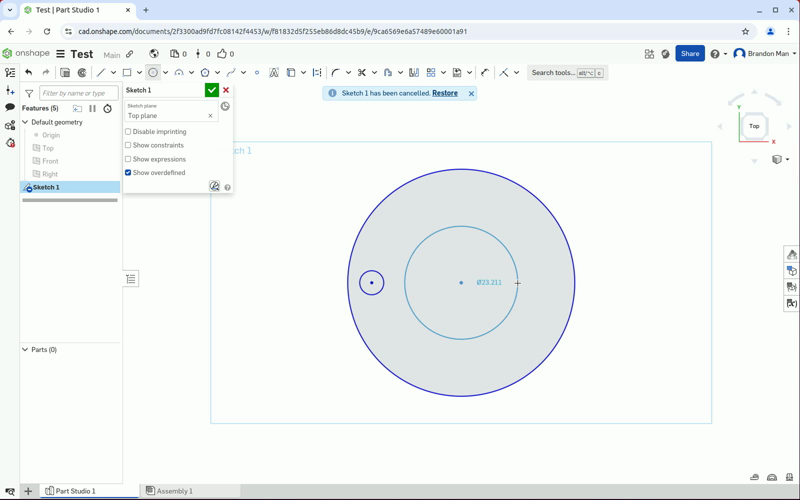
click(517, 282)
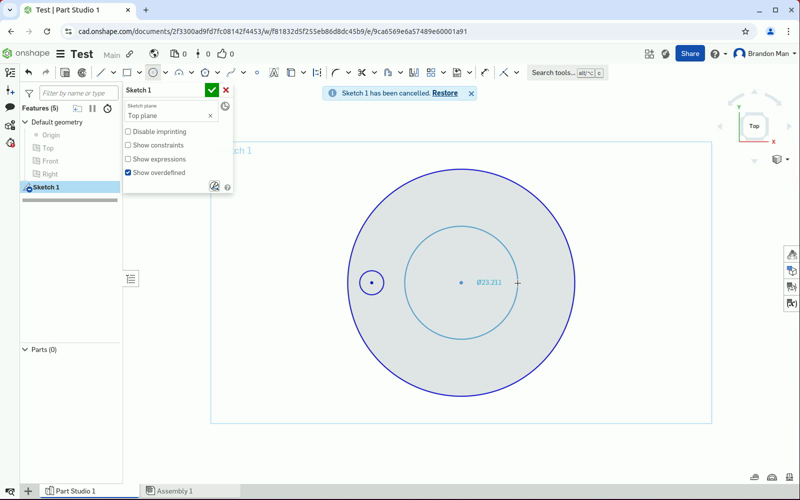
key(esc)
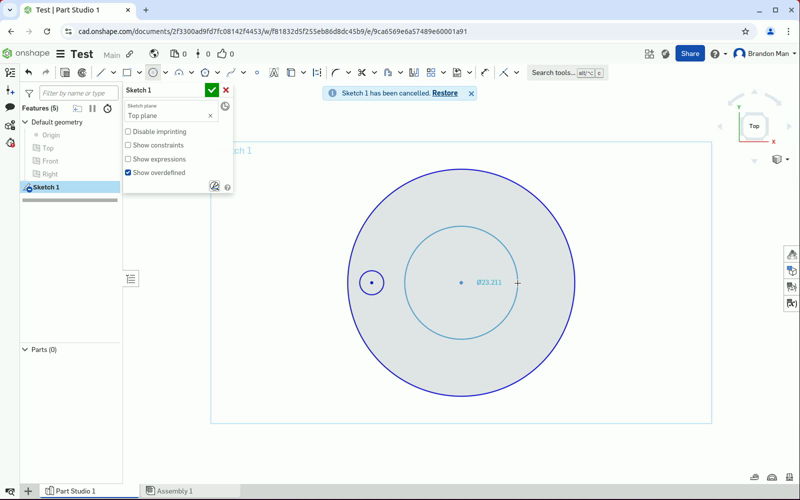
key(c)
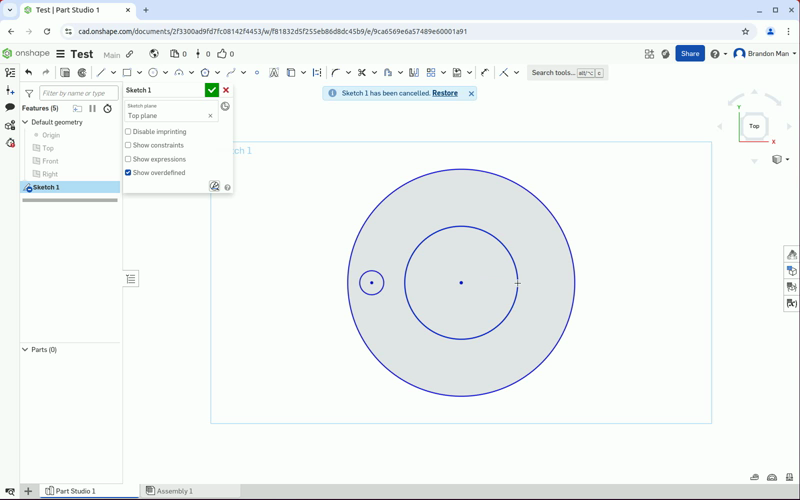
key_down(shift)
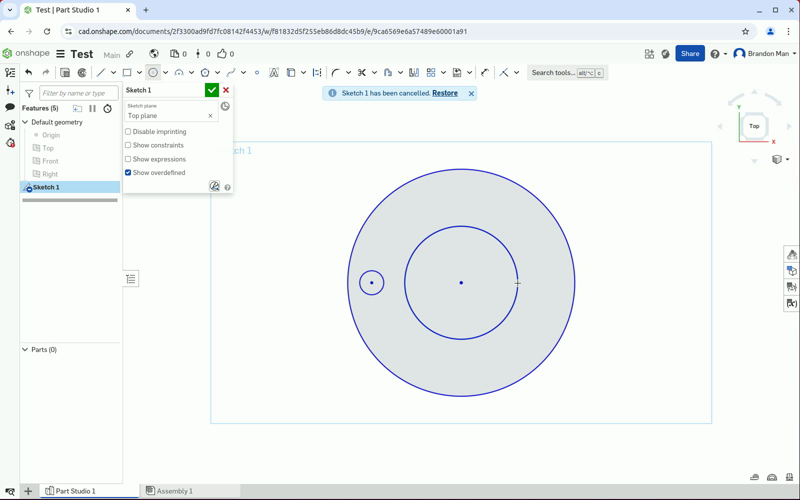
mouse_move(461, 372)
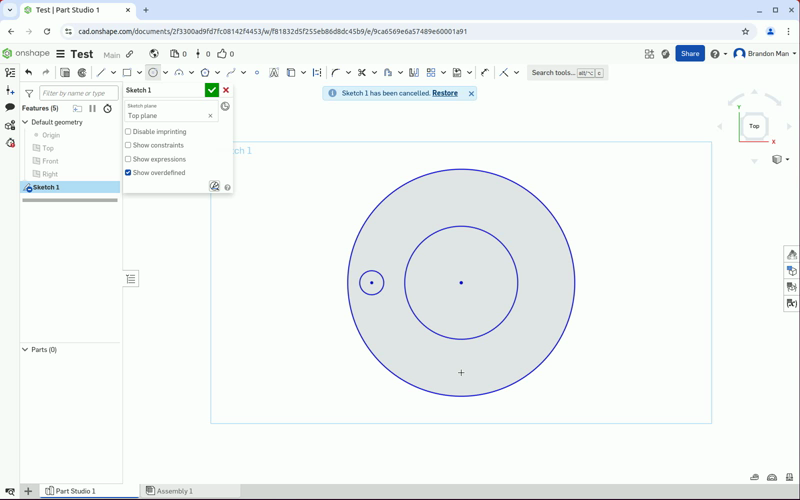
click(461, 372)
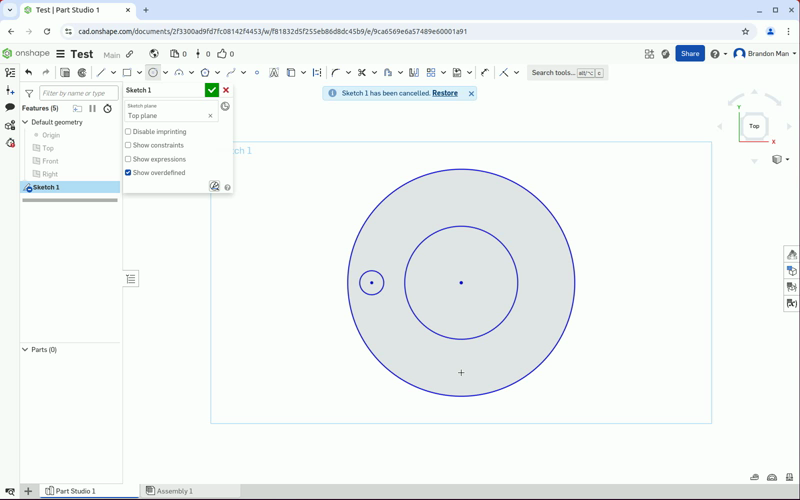
key_up(shift)
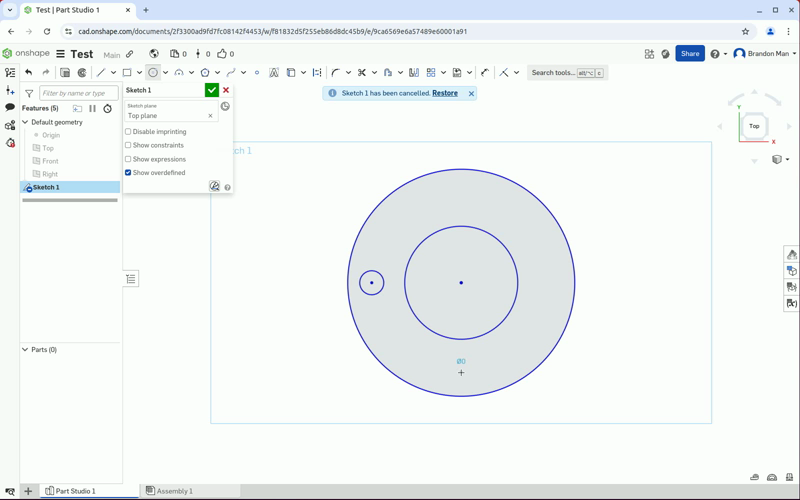
mouse_move(473, 372)
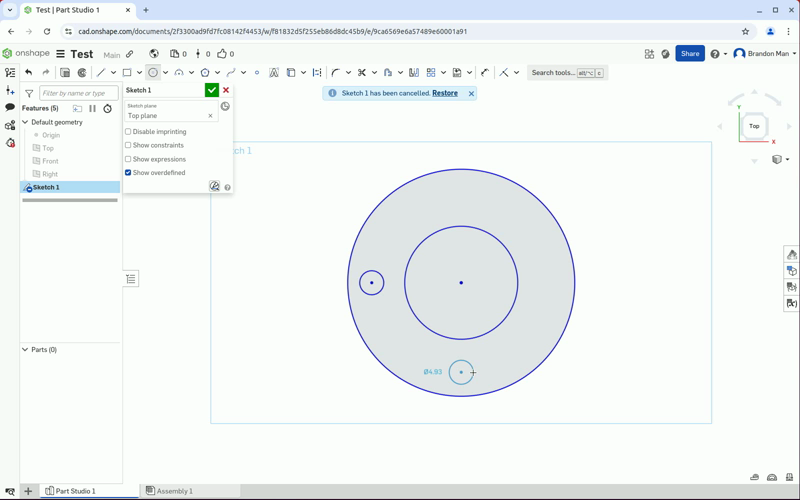
click(473, 372)
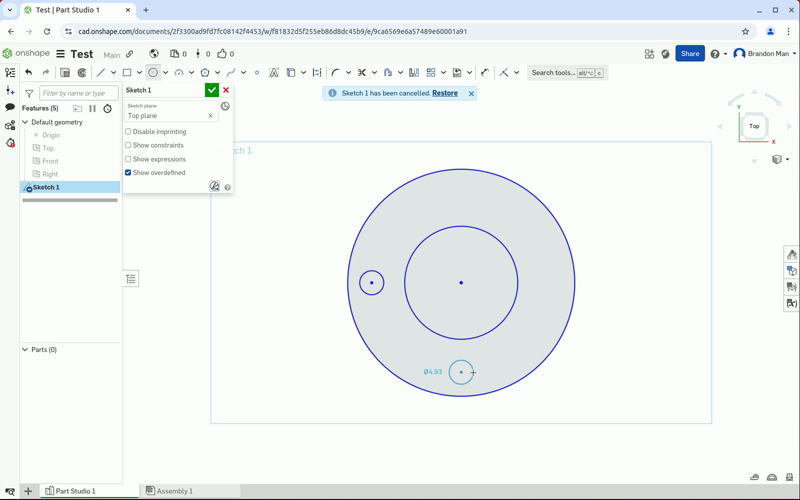
key(esc)
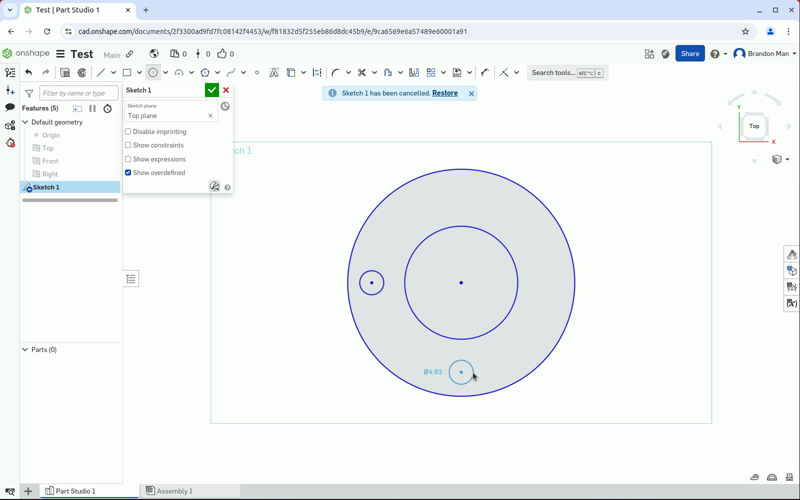
key(c)
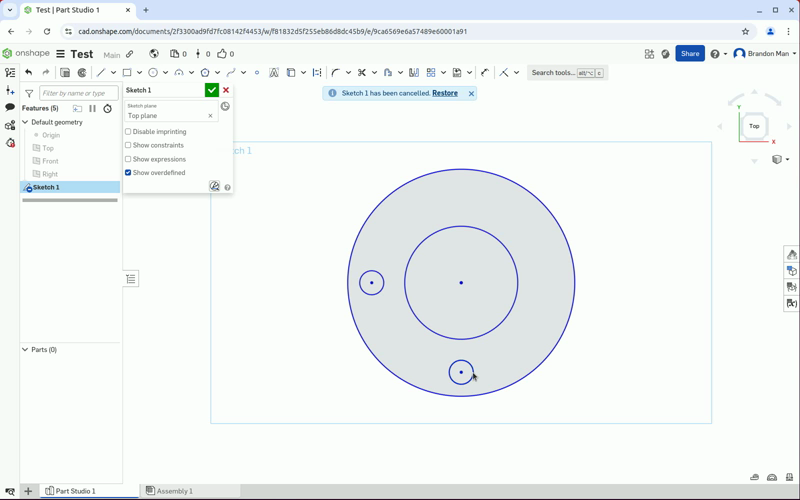
key_down(shift)
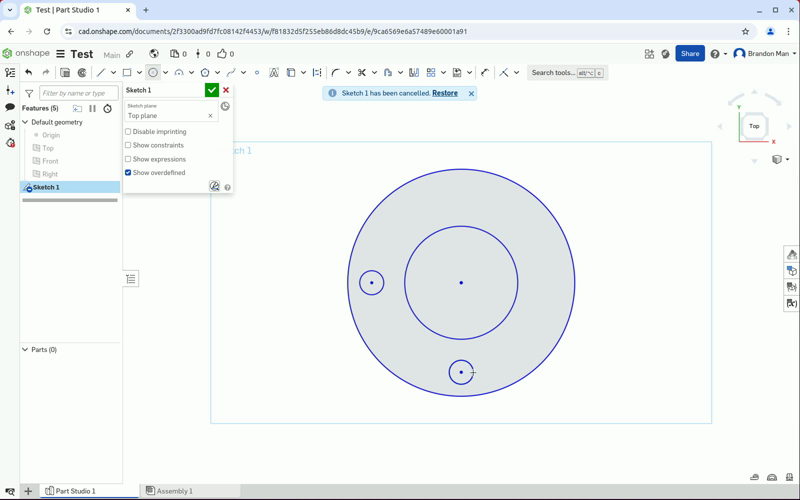
mouse_move(461, 193)
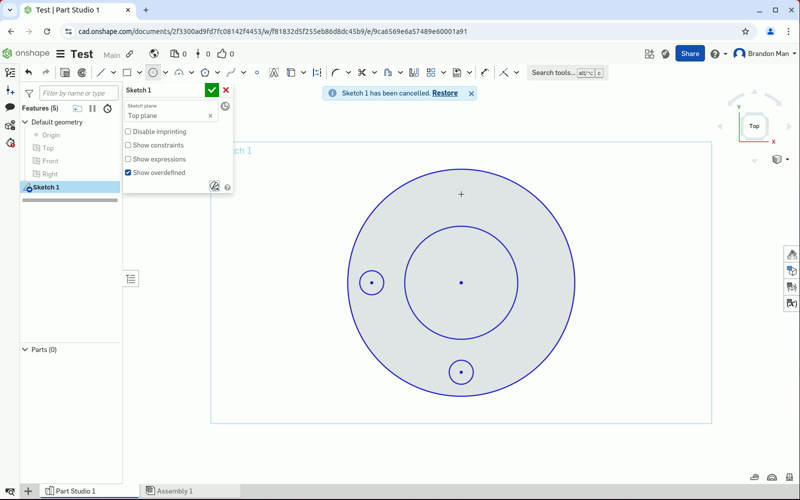
click(461, 193)
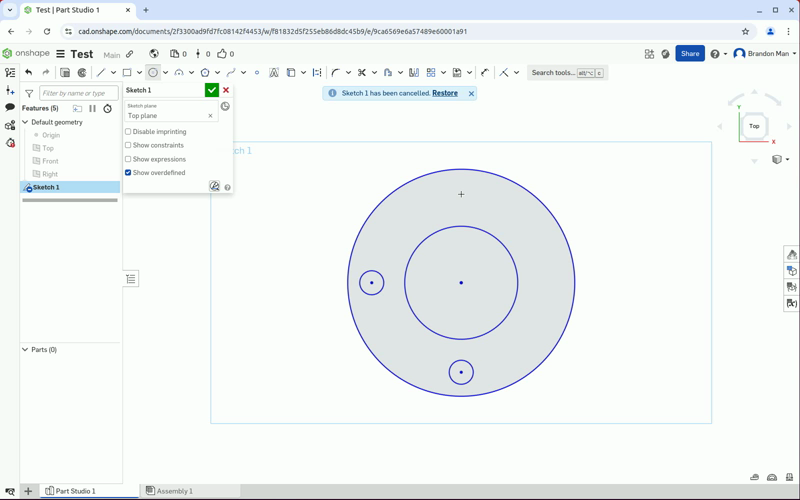
key_up(shift)
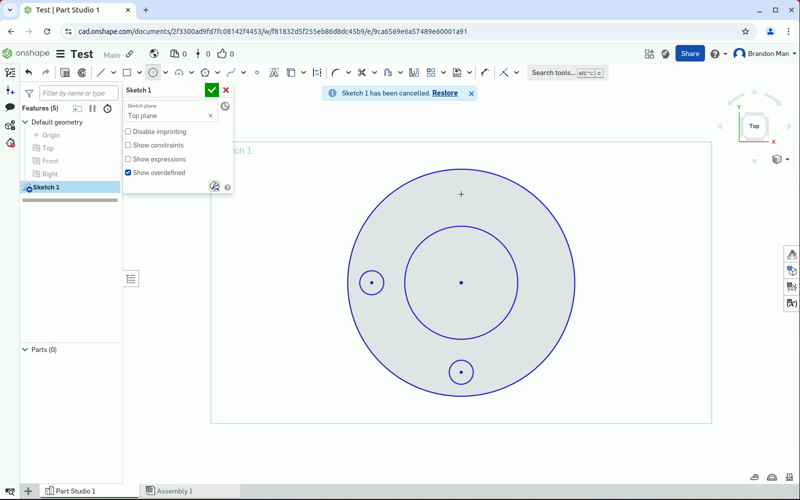
mouse_move(473, 193)
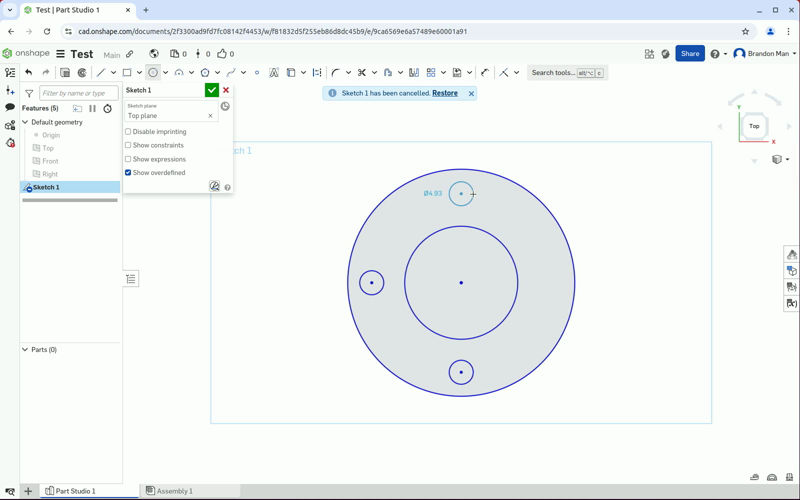
click(473, 193)
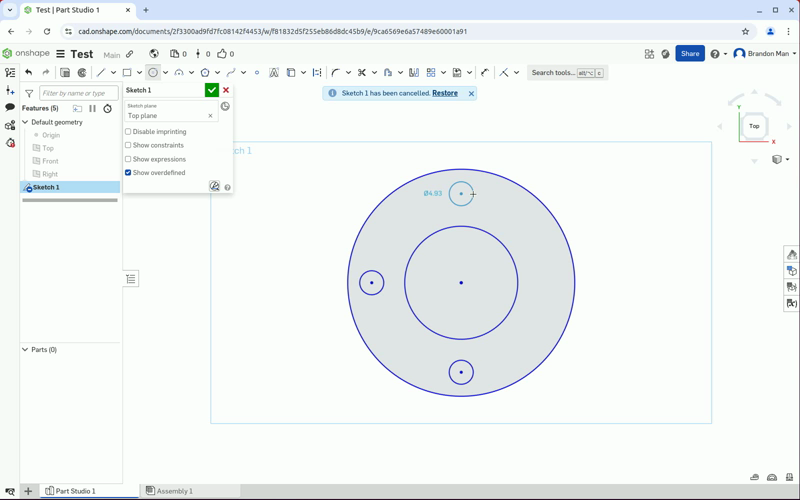
key(esc)
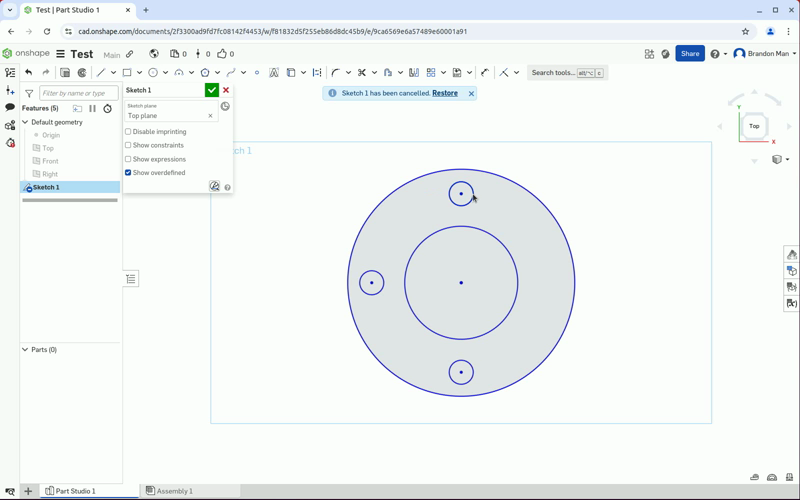
key(c)
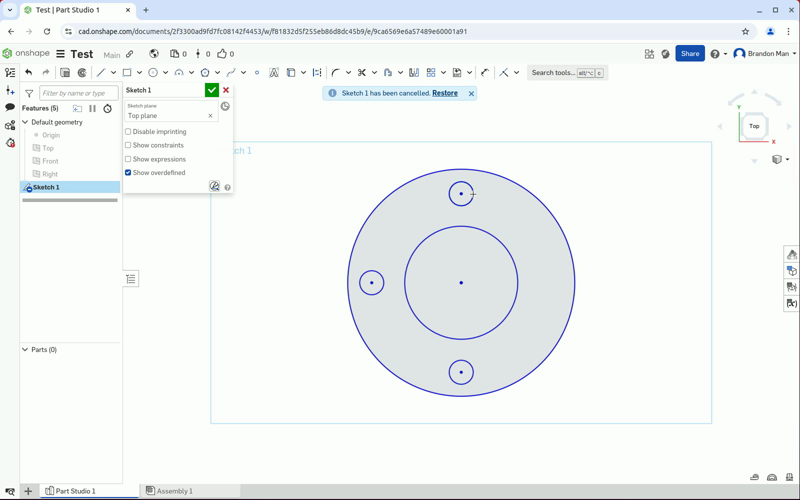
key_down(shift)
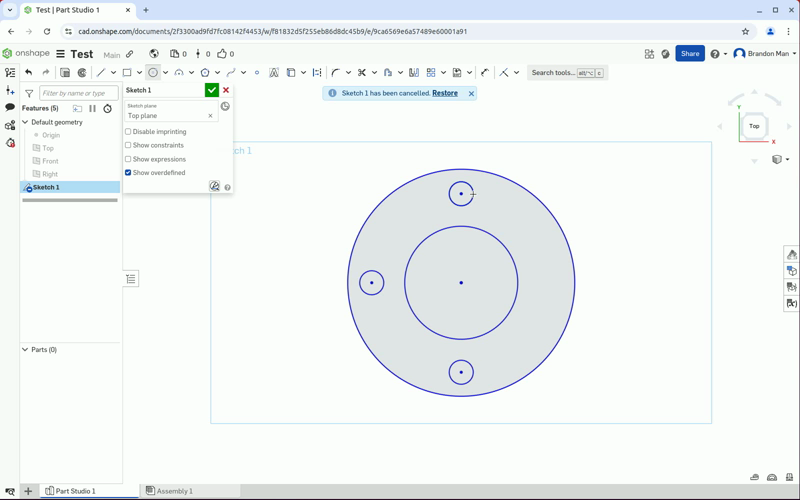
mouse_move(550, 282)
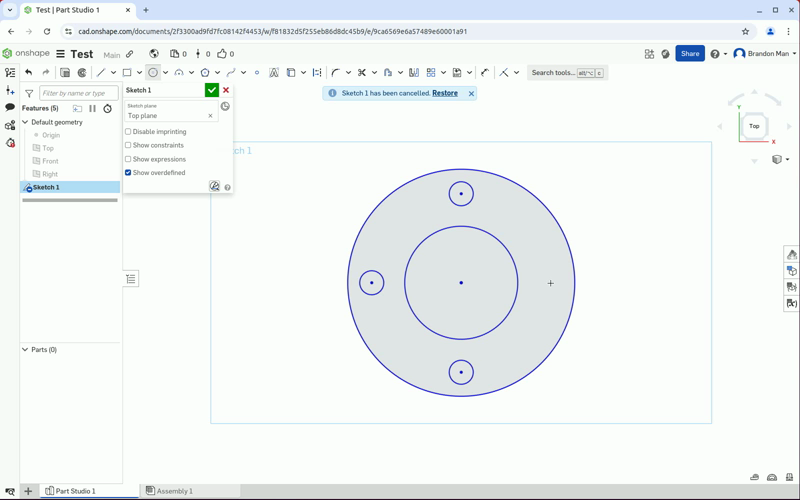
click(550, 282)
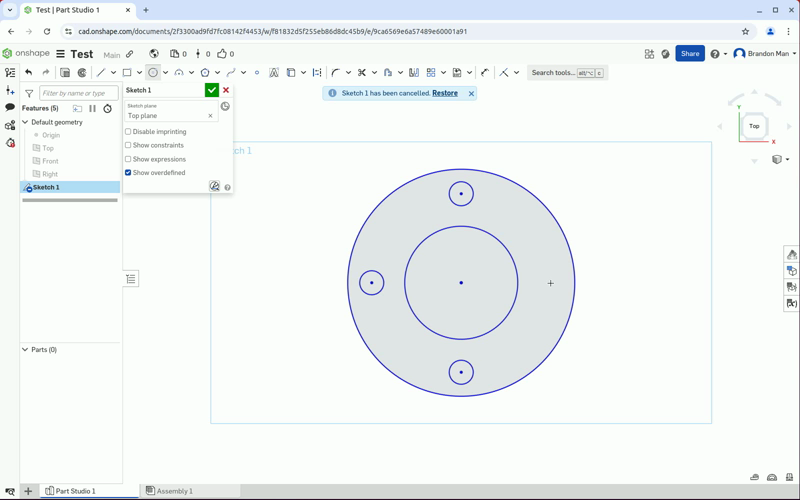
key_up(shift)
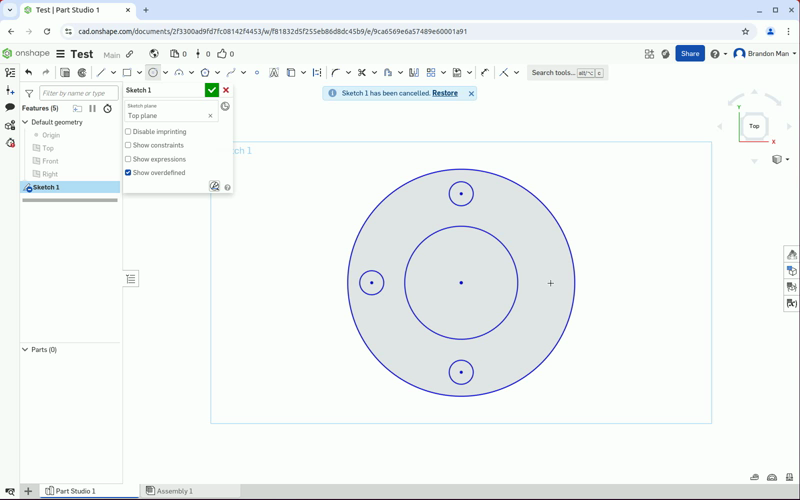
mouse_move(562, 282)
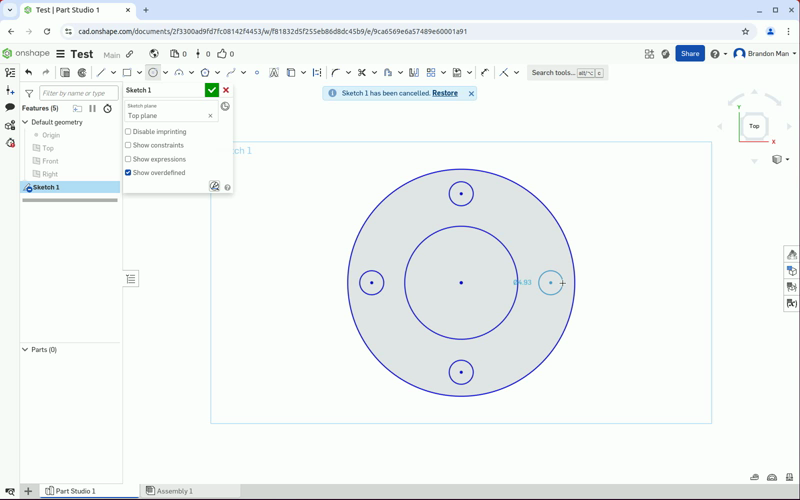
click(562, 282)
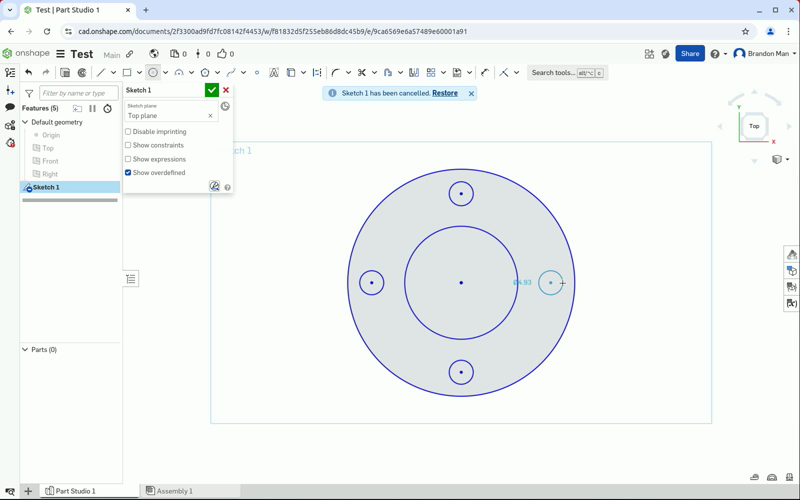
key(esc)
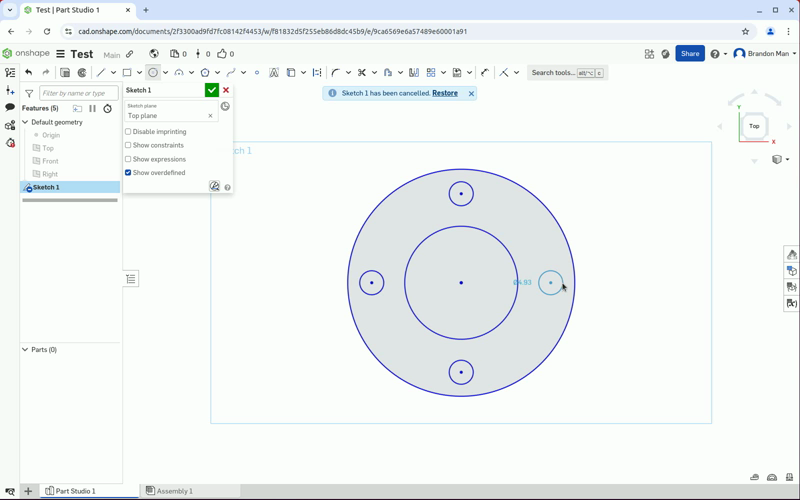
mouse_move(392, 238)
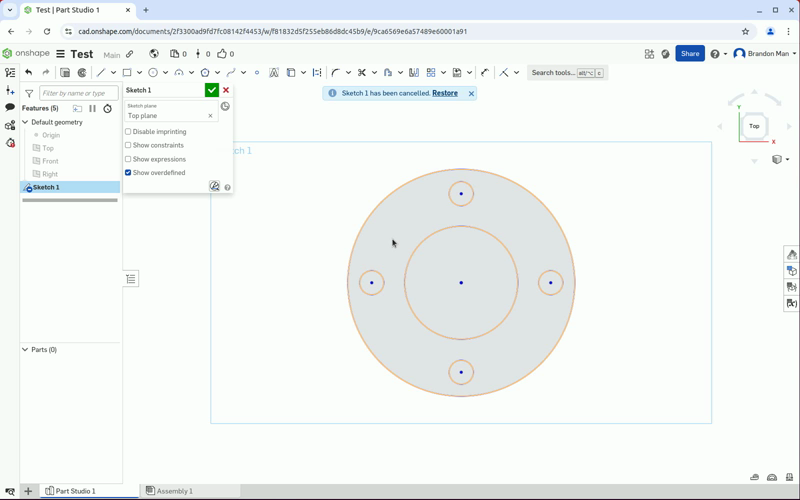
click(392, 238)
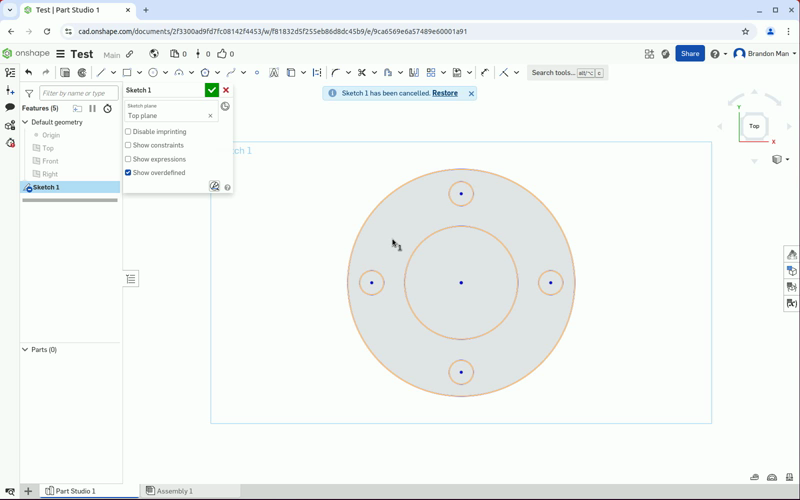
mouse_move(73, 352)
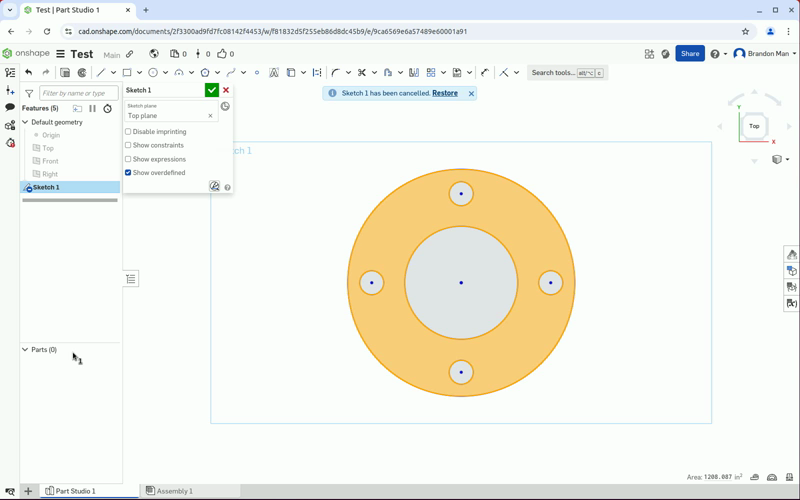
key(shift+y)
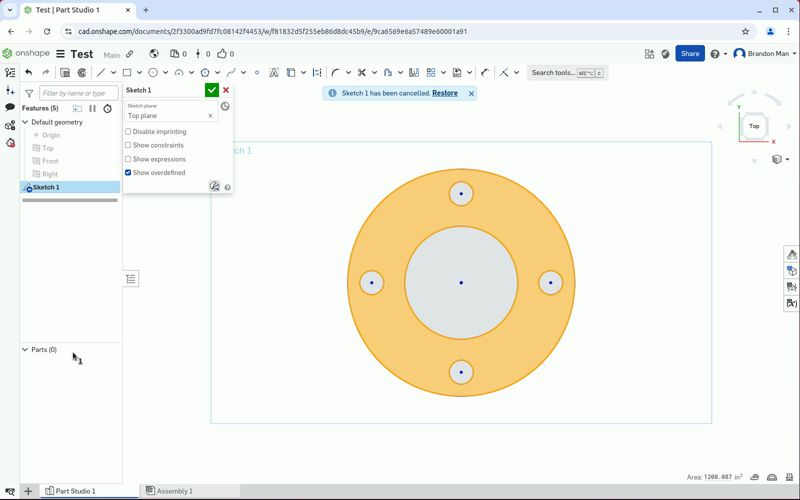
key(shift+e)
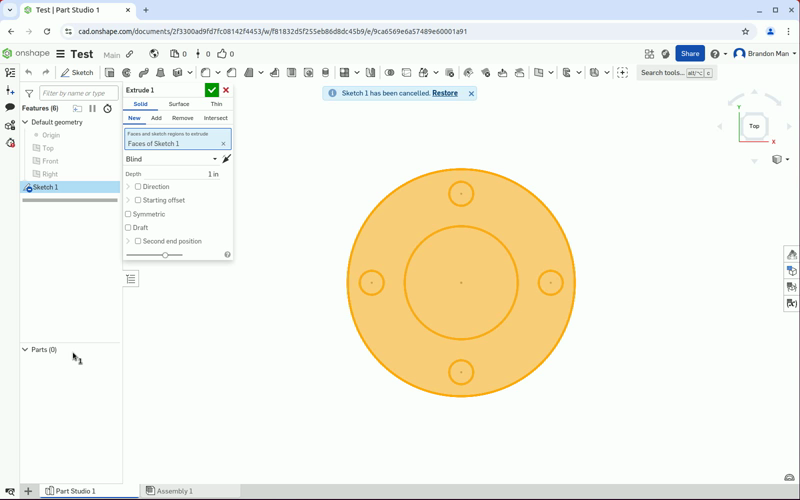
mouse_move(143, 106)
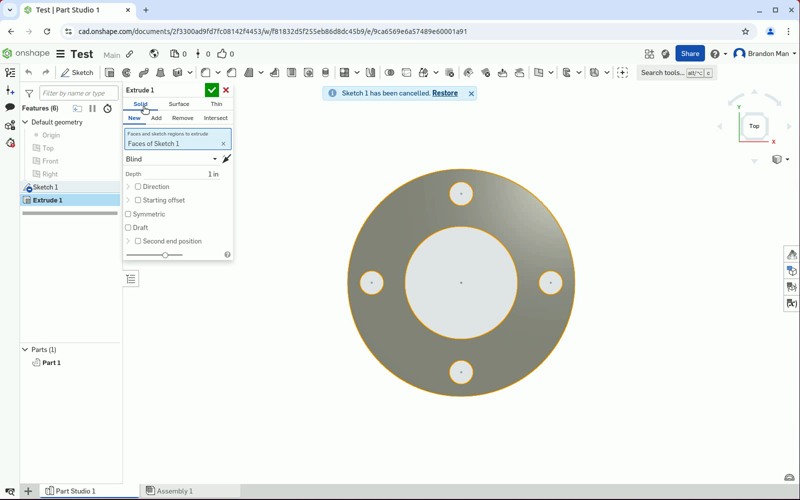
click(143, 106)
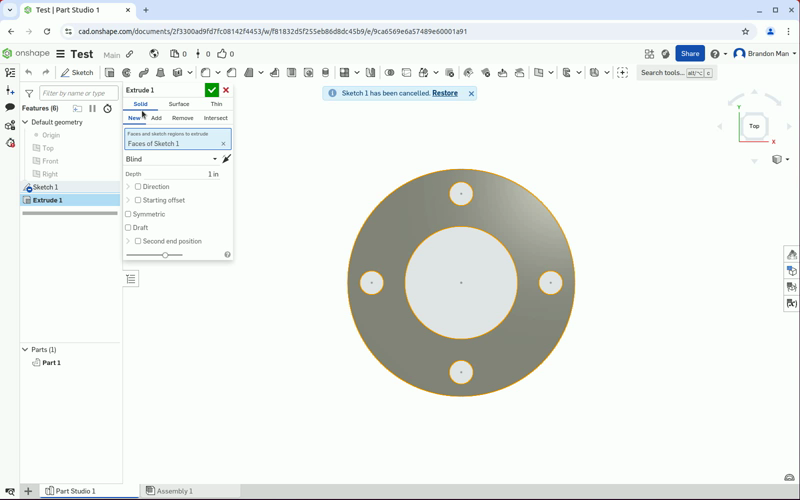
mouse_move(137, 120)
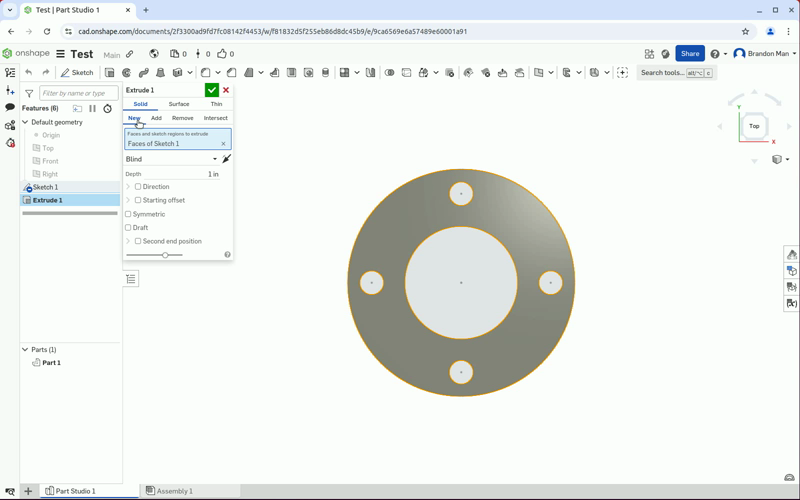
click(137, 120)
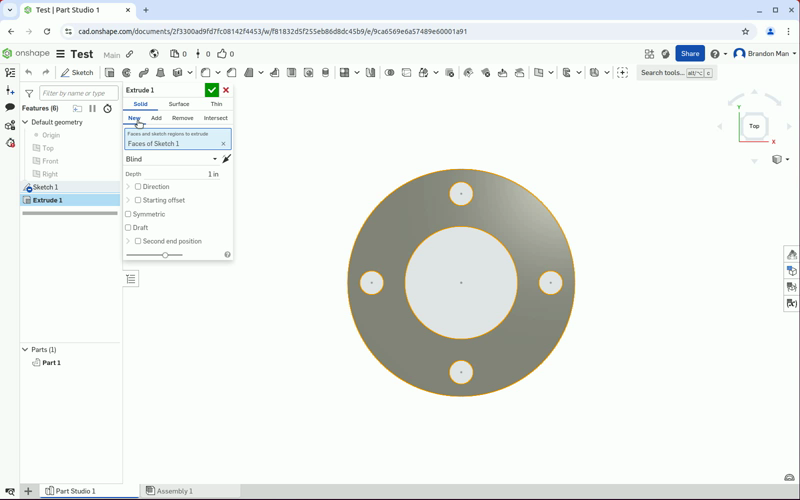
key(tab, 4)
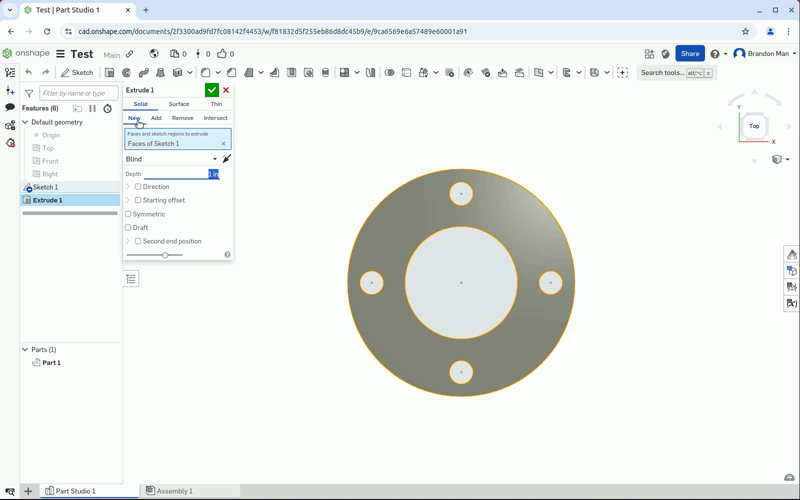
text(-9.147)
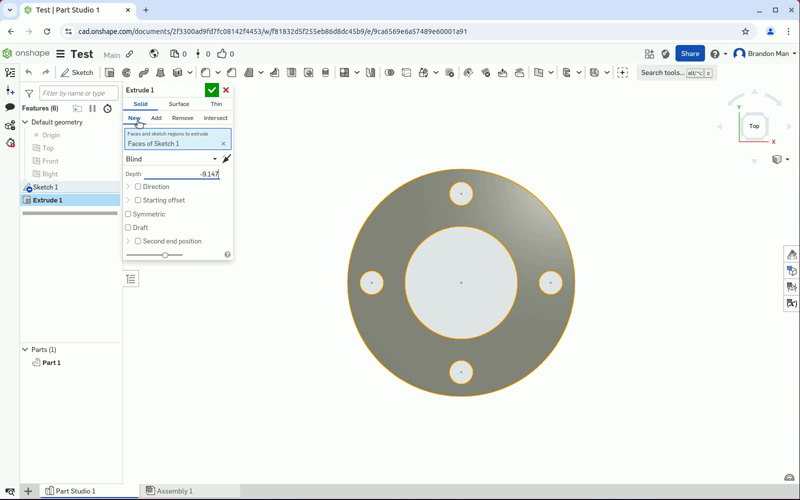
key(enter)
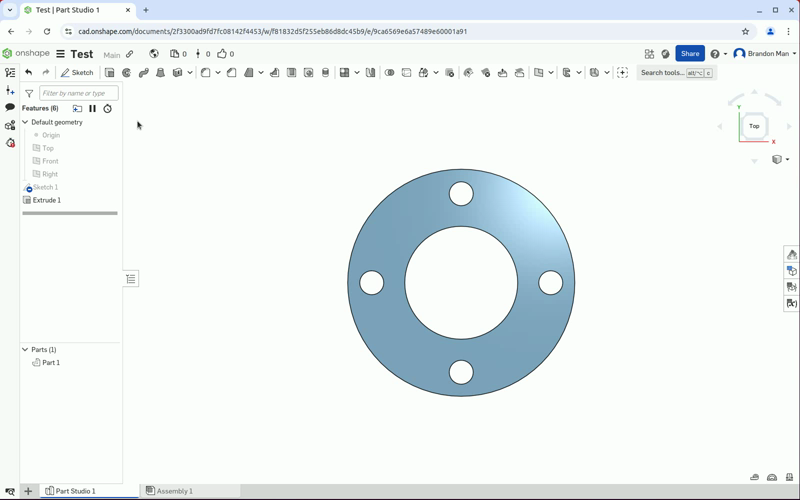
key(shift+h)
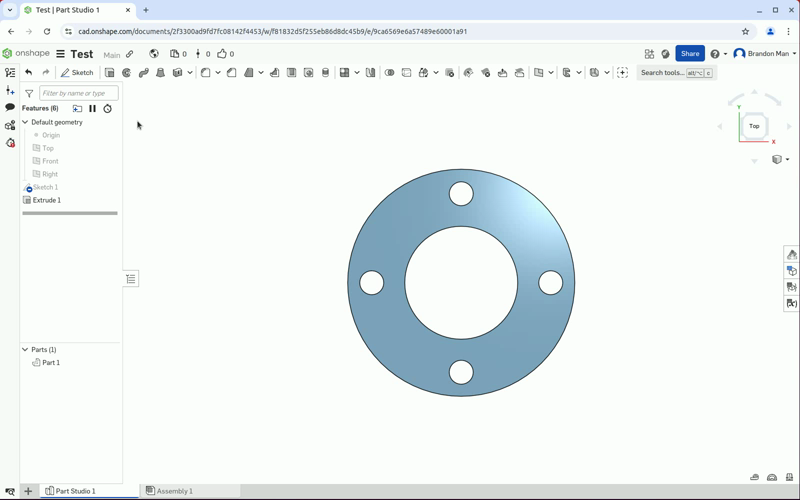
key(shift+h)
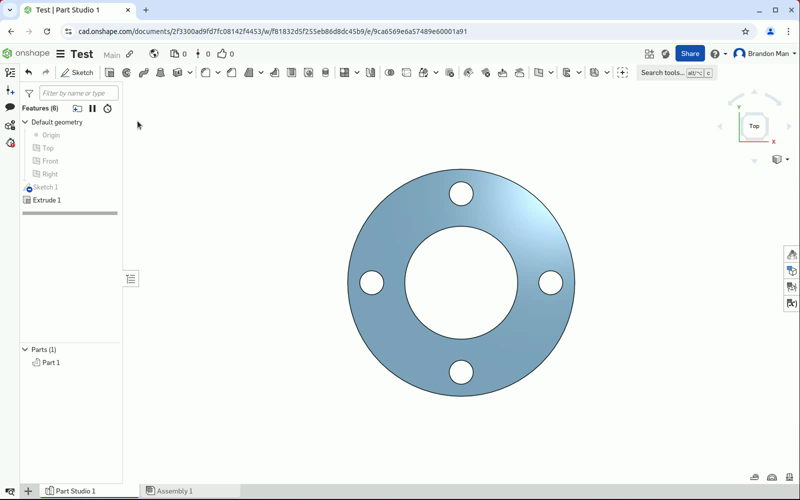
mouse_move(73, 189)
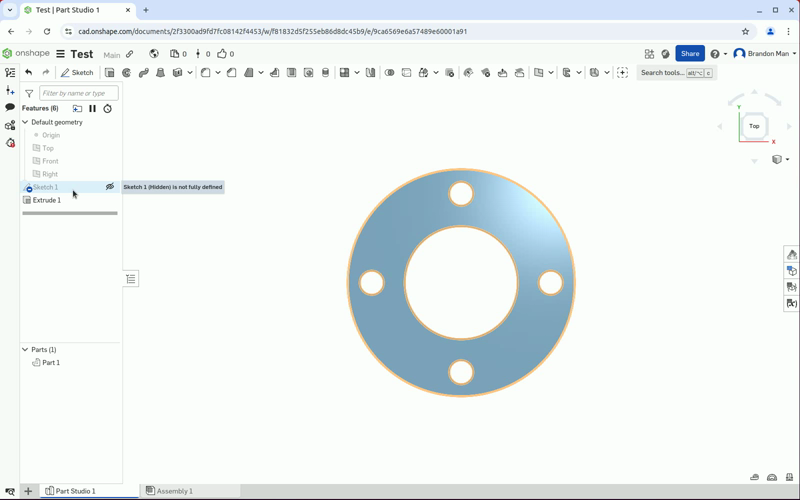
click(73, 189)
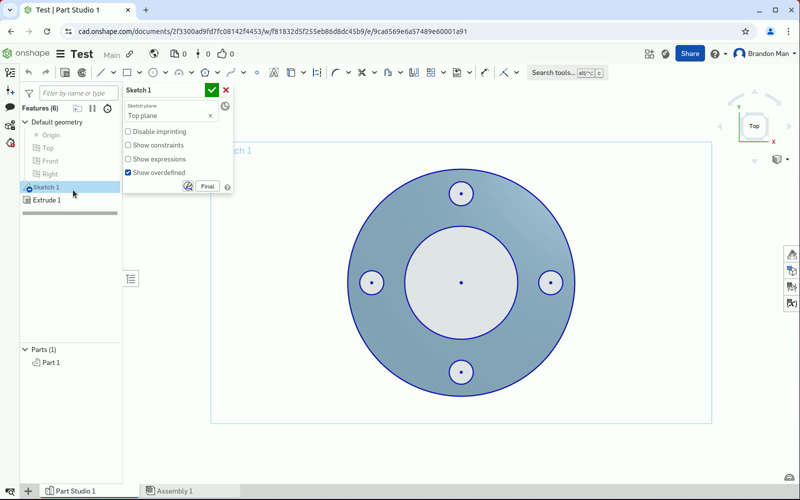
mouse_move(229, 92)
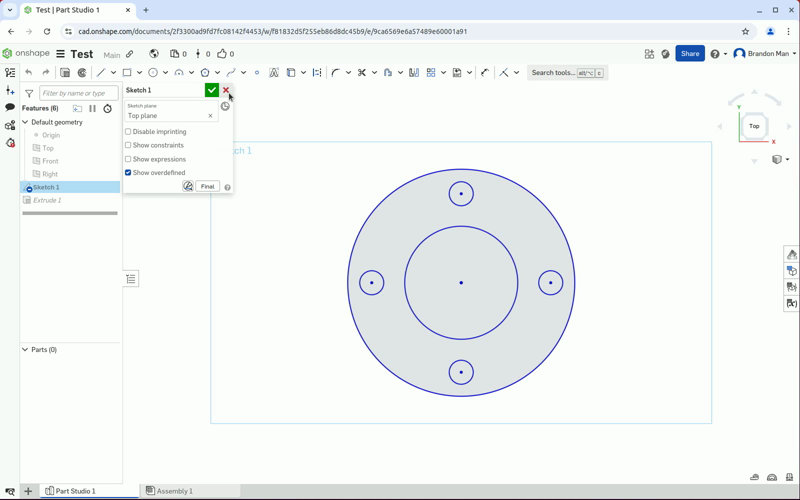
click(229, 92)
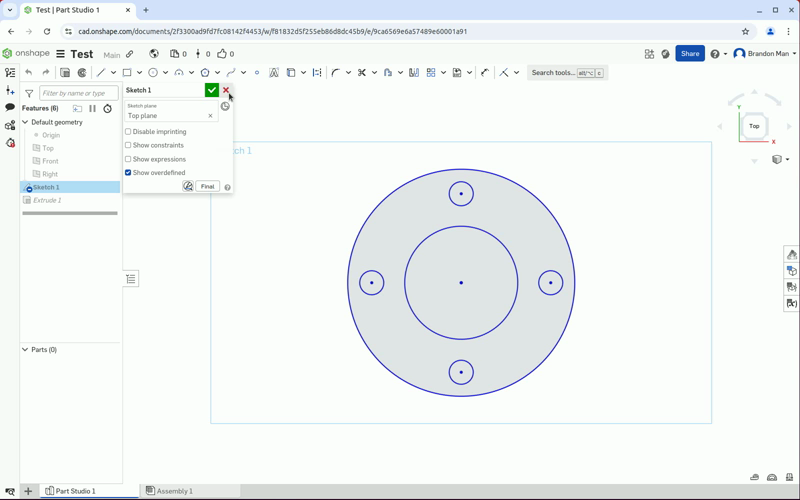
key(shift+s)
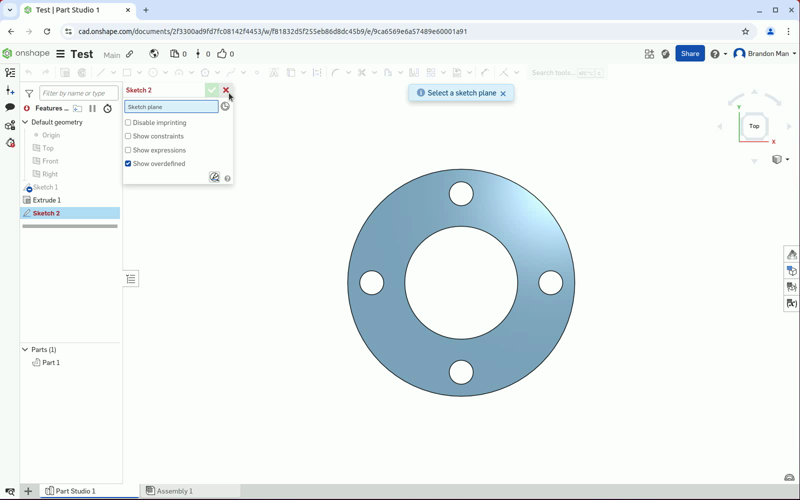
mouse_move(73, 150)
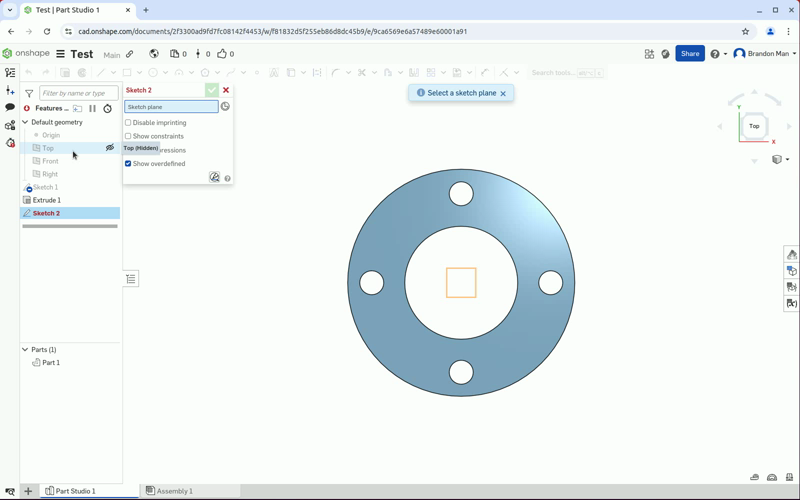
click(73, 150)
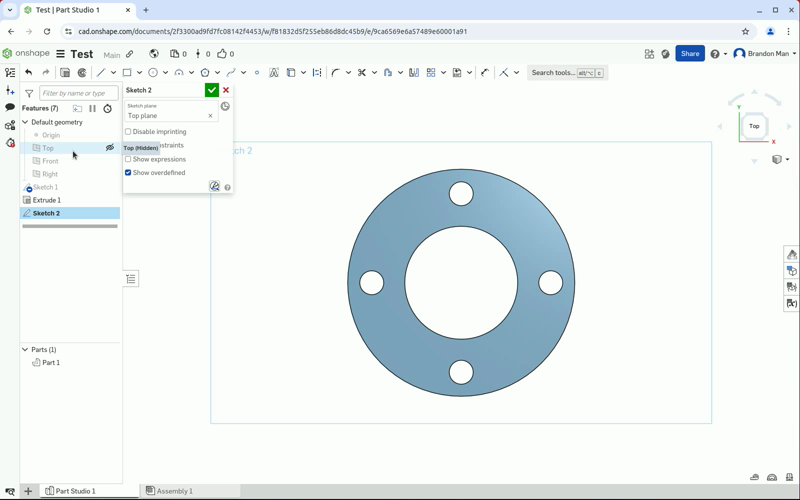
mouse_move(73, 352)
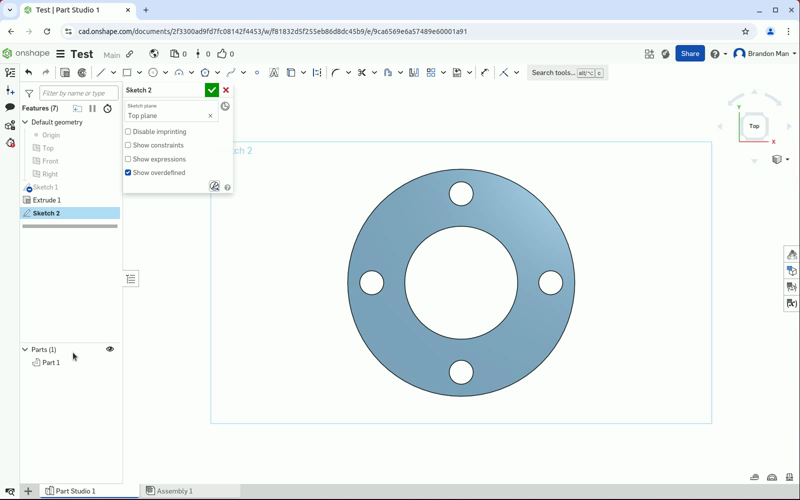
key(y)
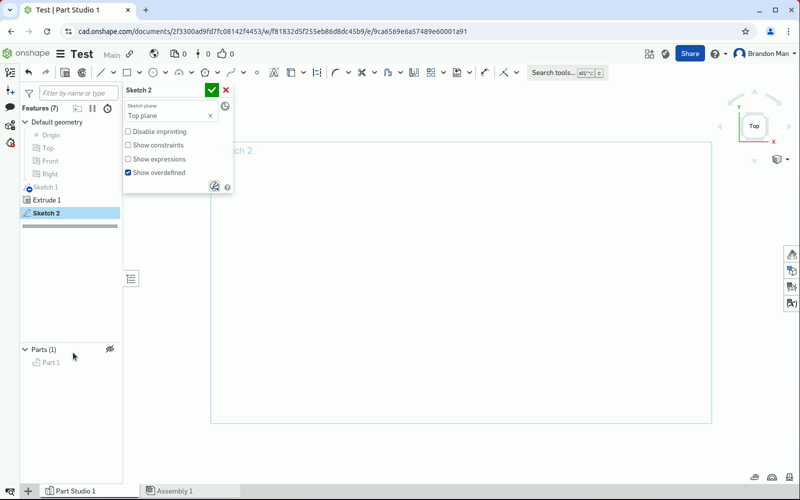
key(c)
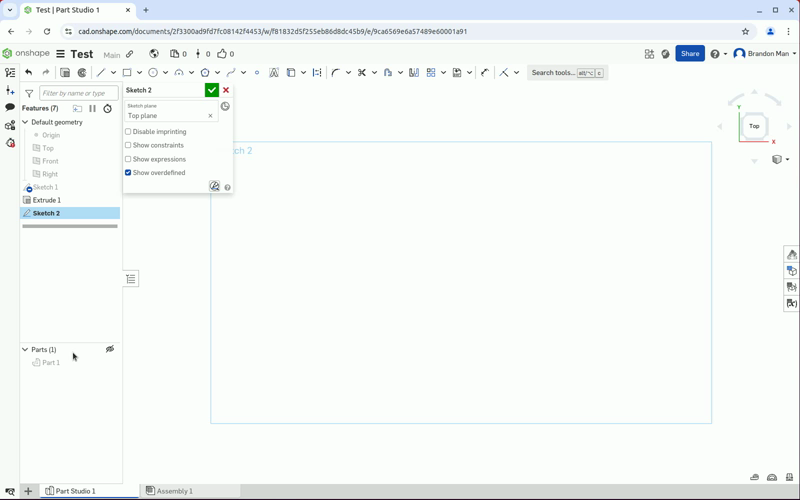
key_down(shift)
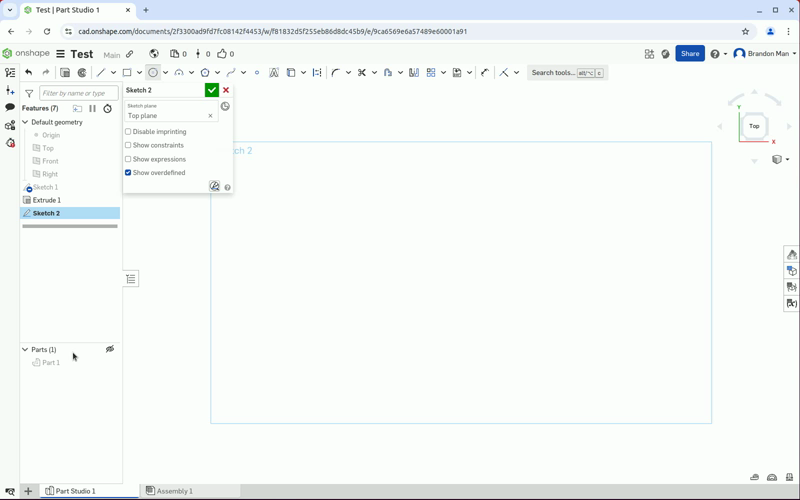
mouse_move(461, 282)
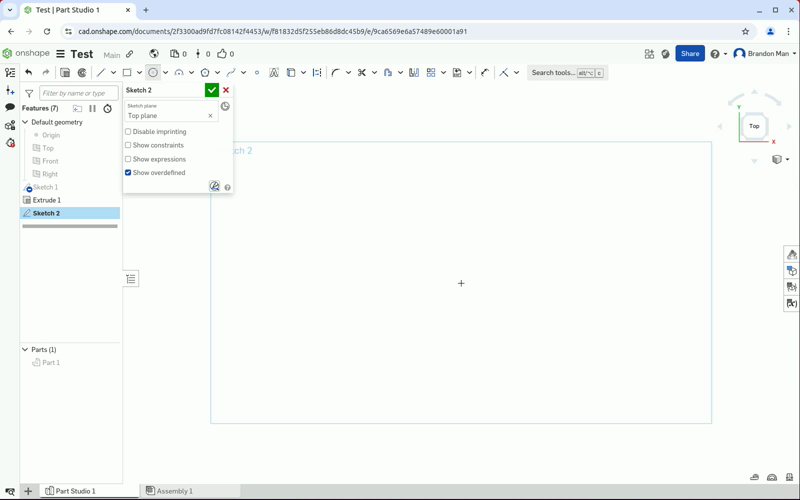
click(461, 282)
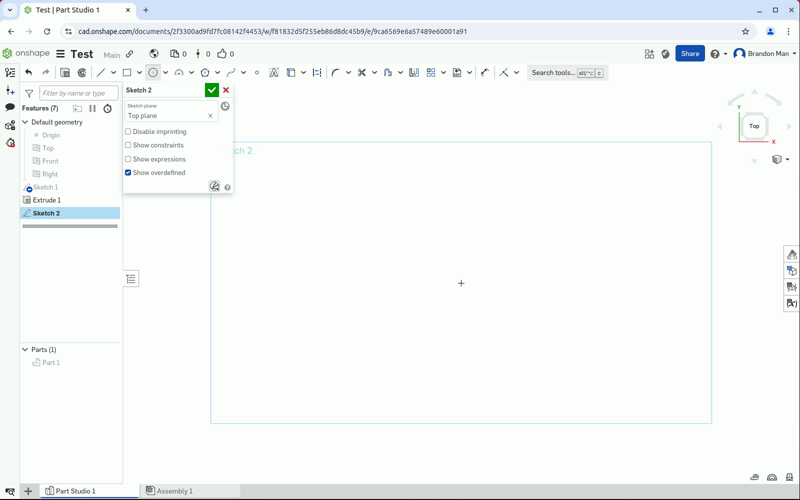
key_up(shift)
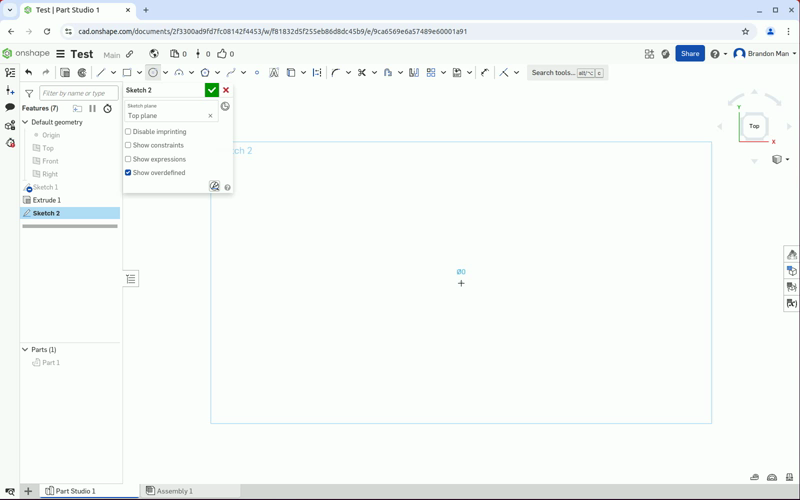
mouse_move(518, 282)
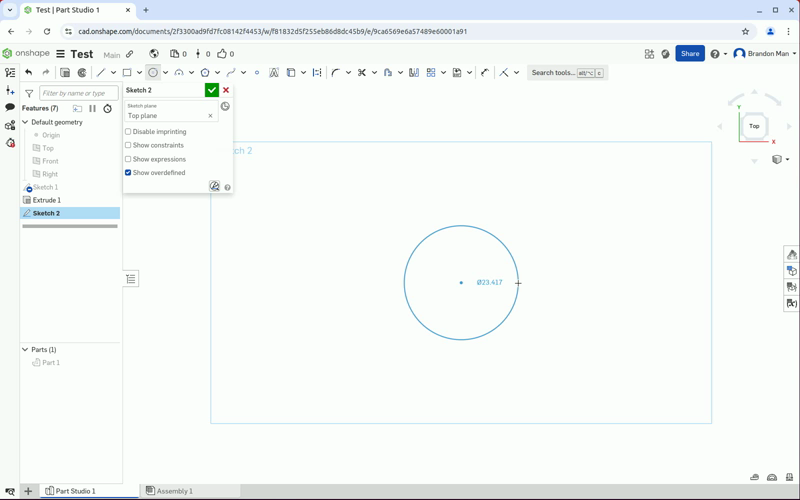
click(518, 282)
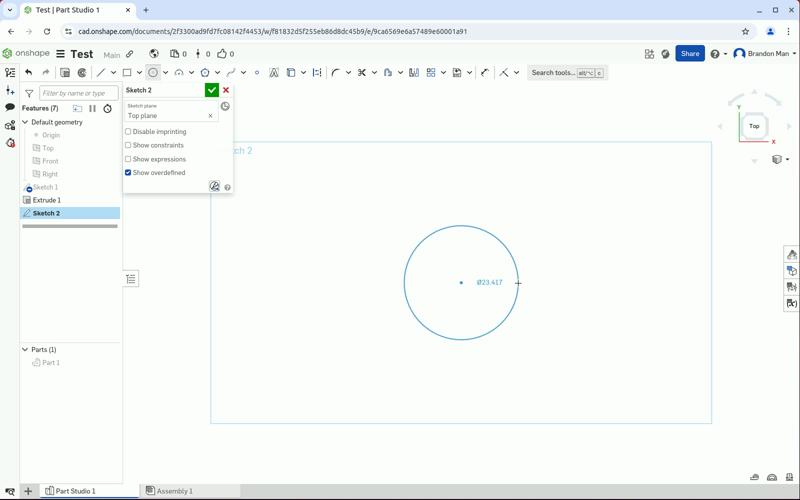
key(esc)
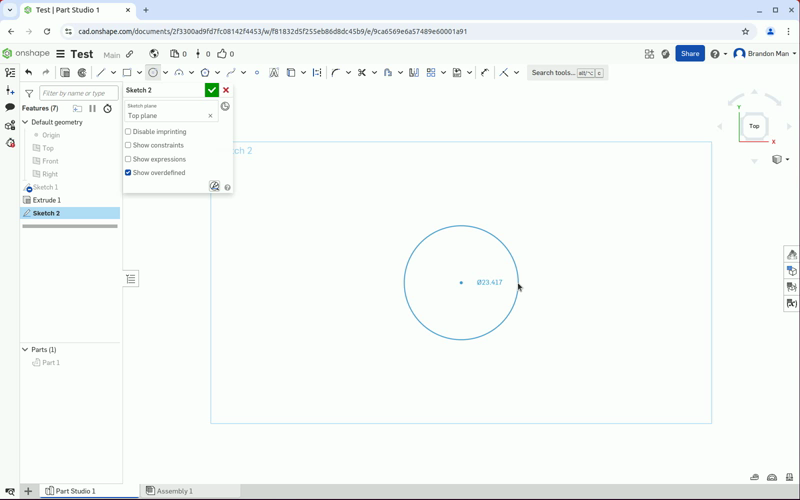
key(c)
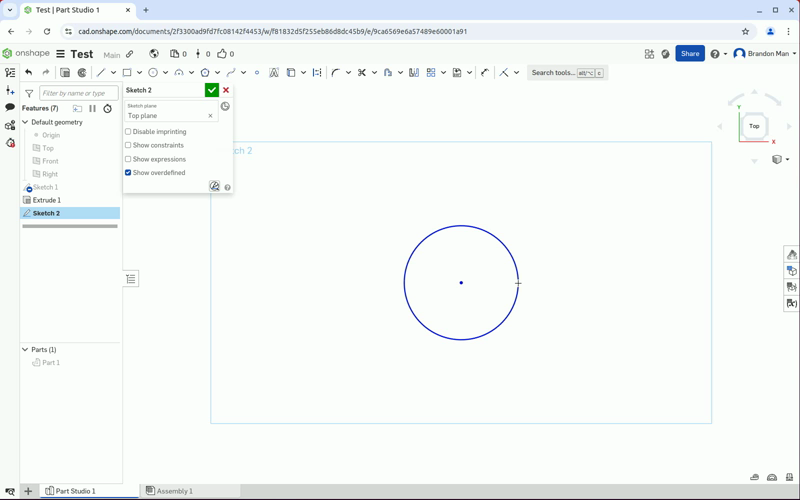
key_down(shift)
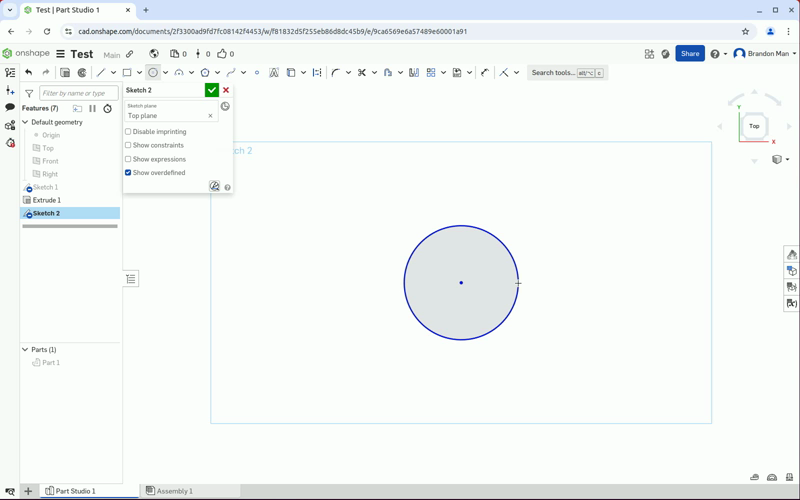
mouse_move(461, 282)
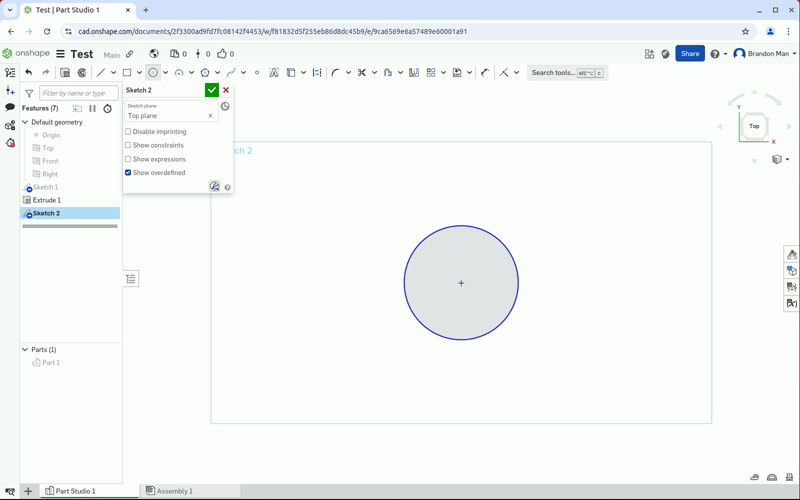
click(461, 282)
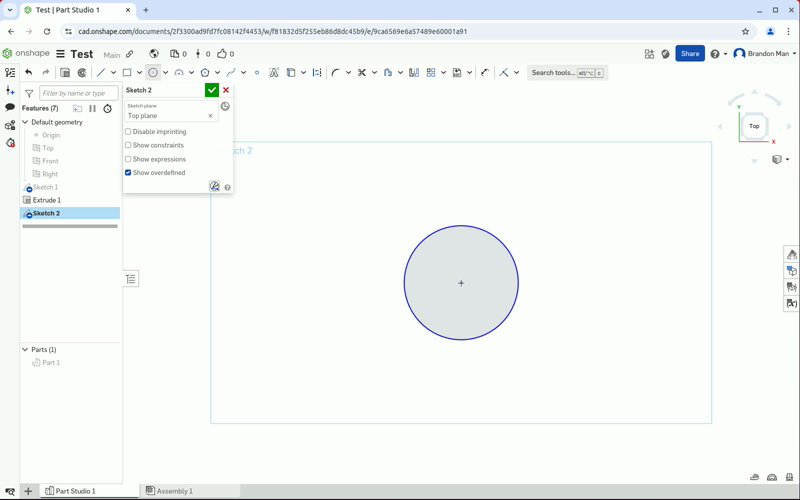
key_up(shift)
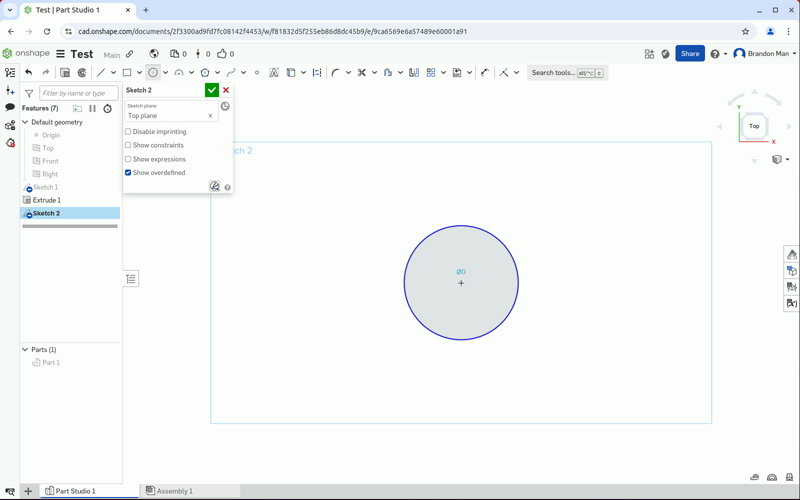
mouse_move(494, 282)
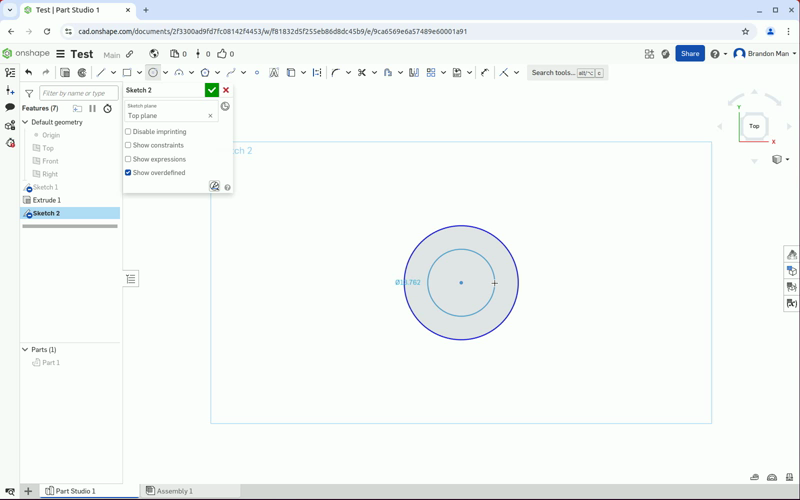
click(494, 282)
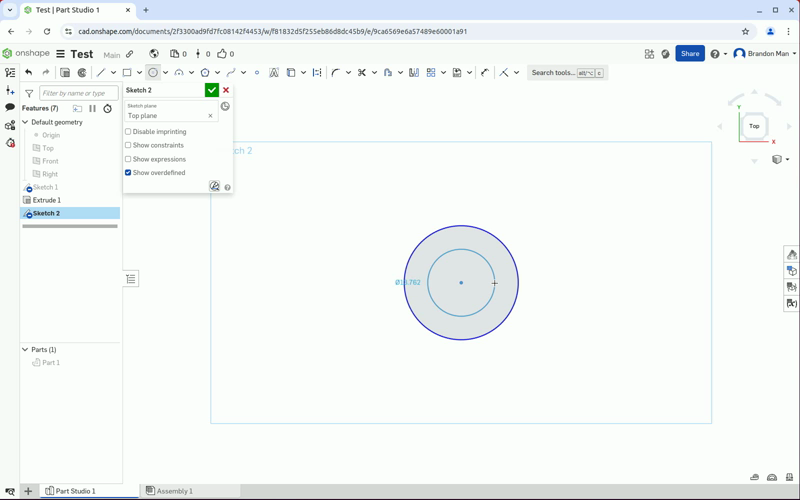
key(esc)
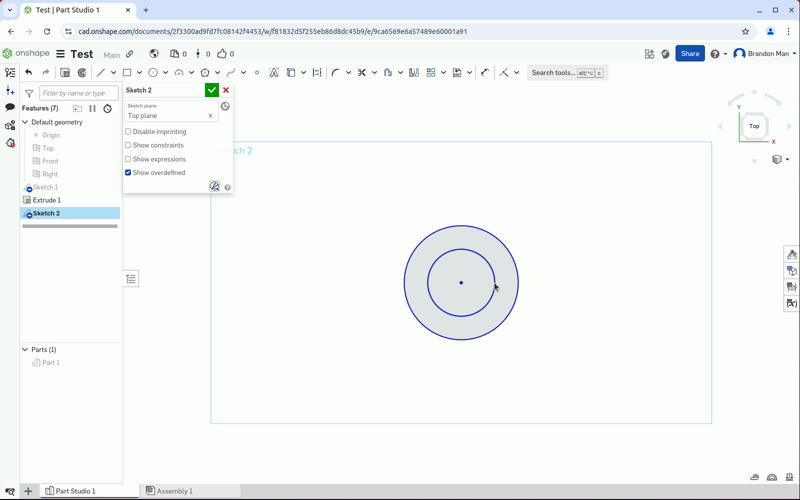
mouse_move(411, 289)
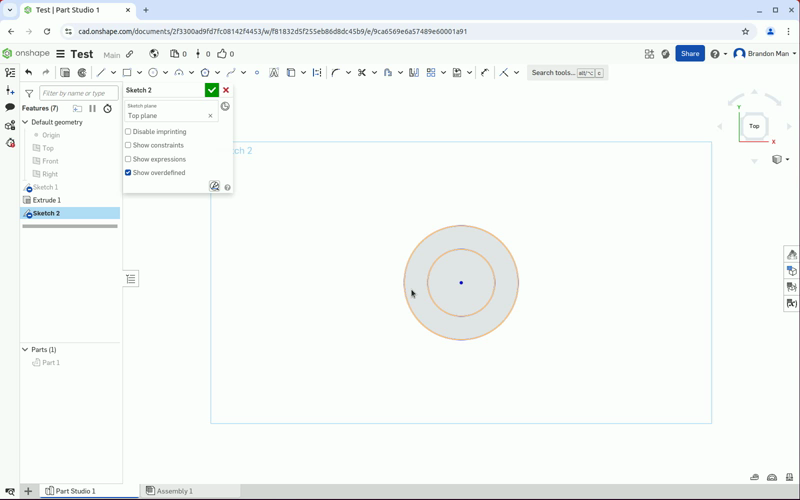
click(411, 289)
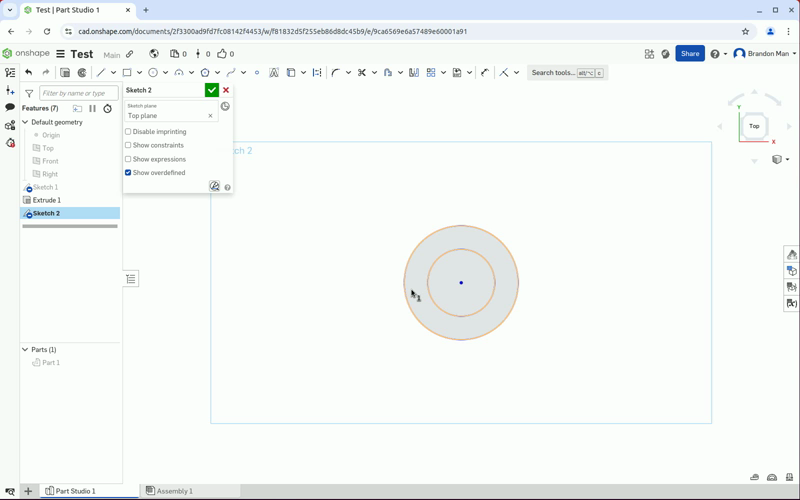
mouse_move(73, 352)
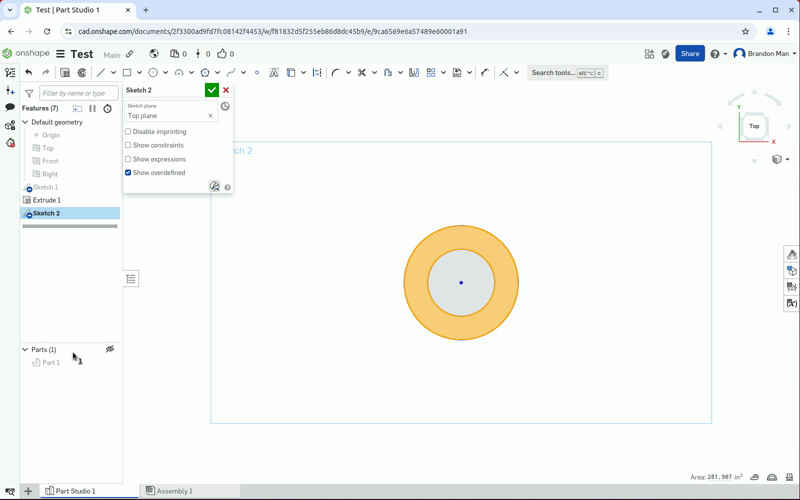
key(shift+y)
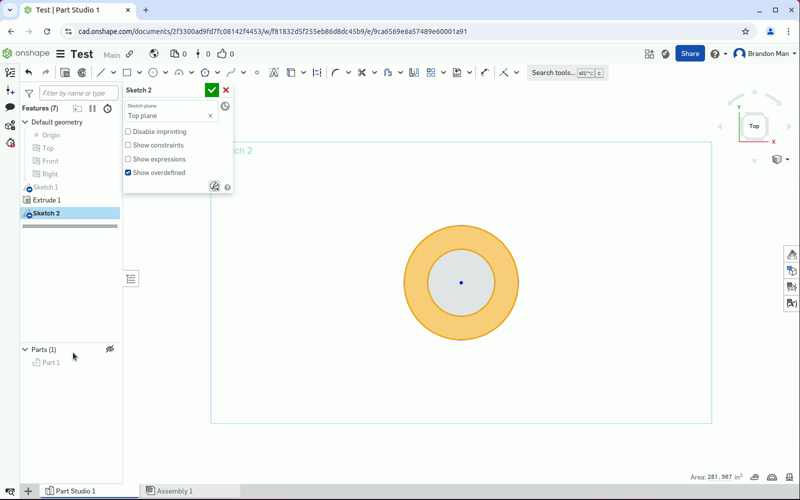
key(shift+e)
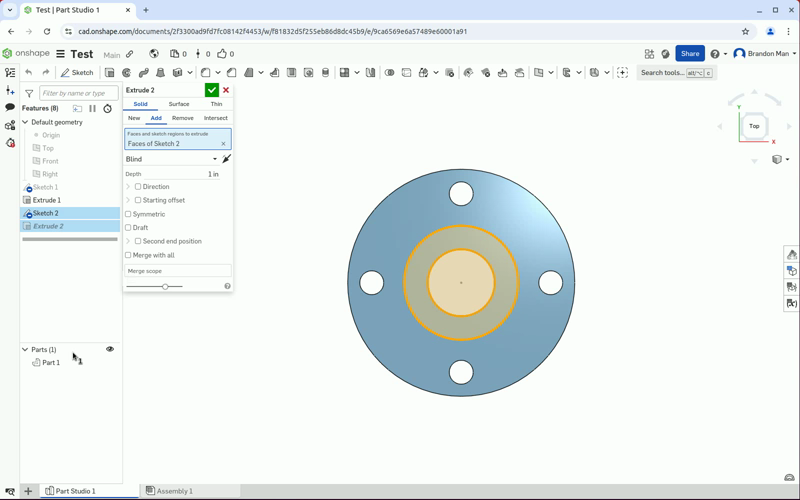
mouse_move(143, 106)
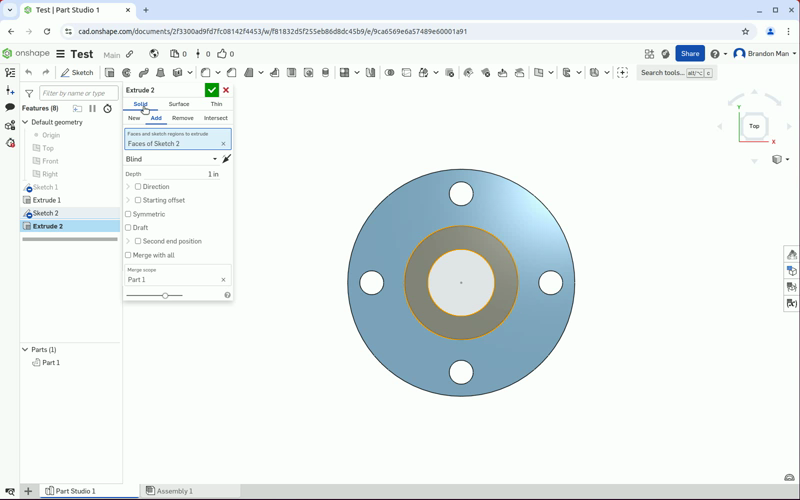
click(143, 106)
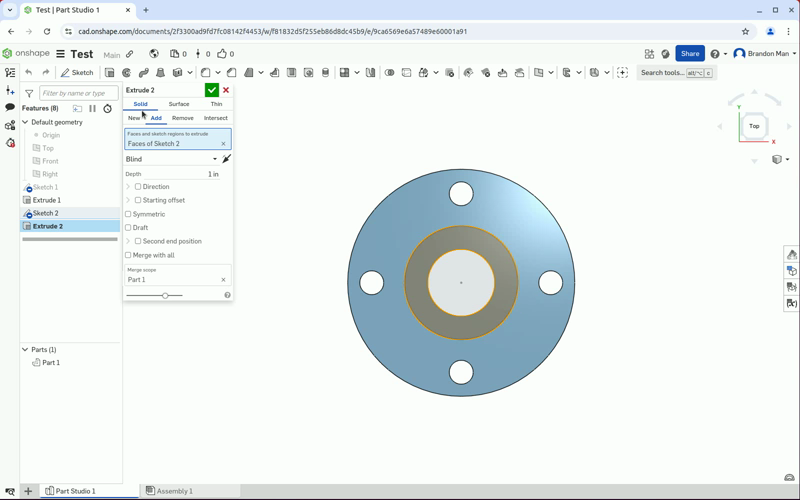
mouse_move(137, 120)
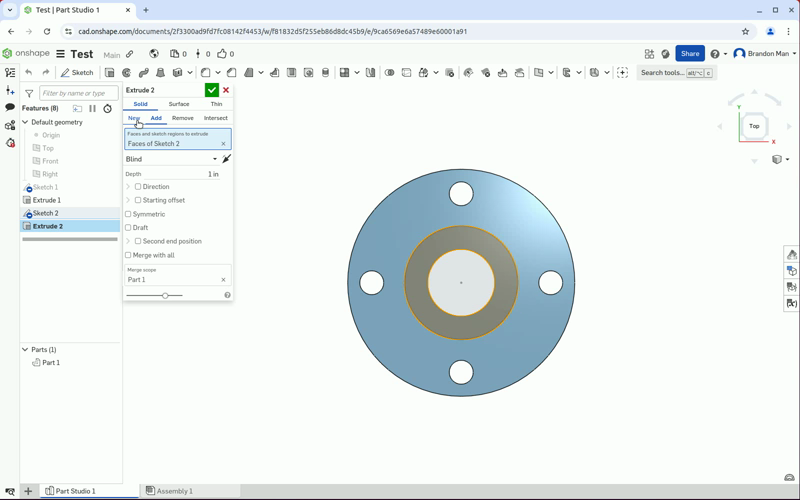
click(137, 120)
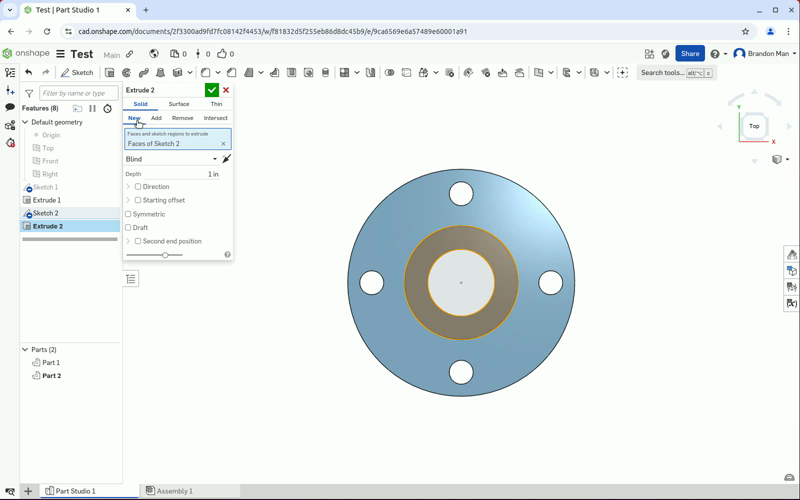
key(tab, 4)
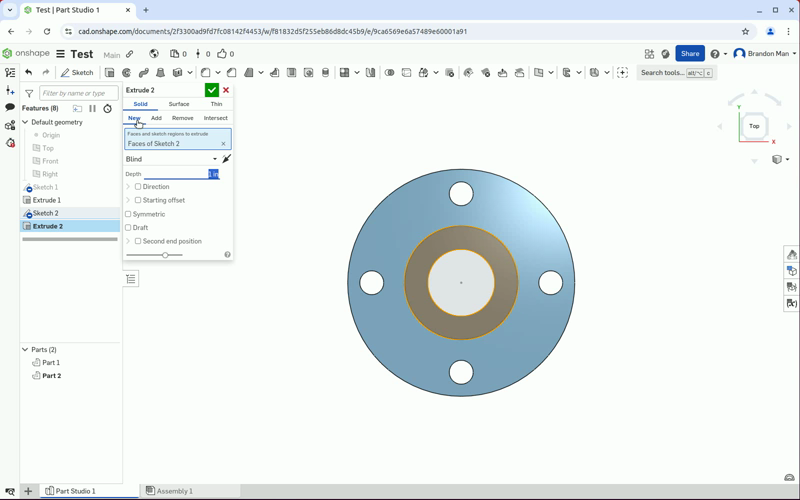
text(18.294)
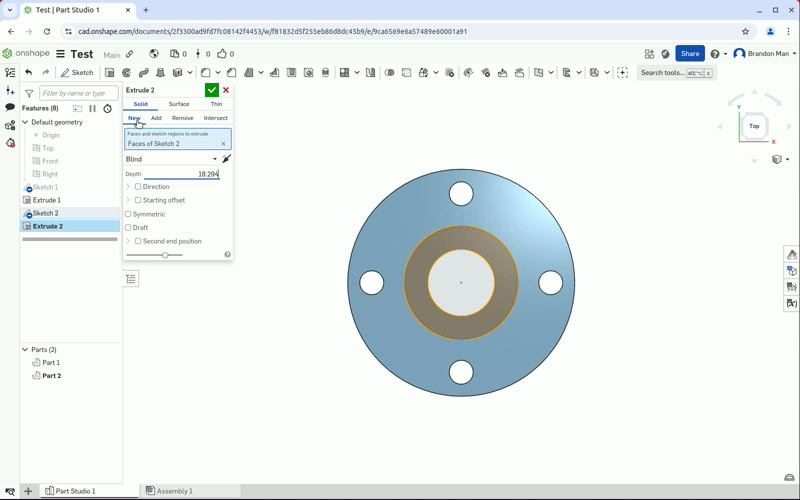
key(tab, 3)
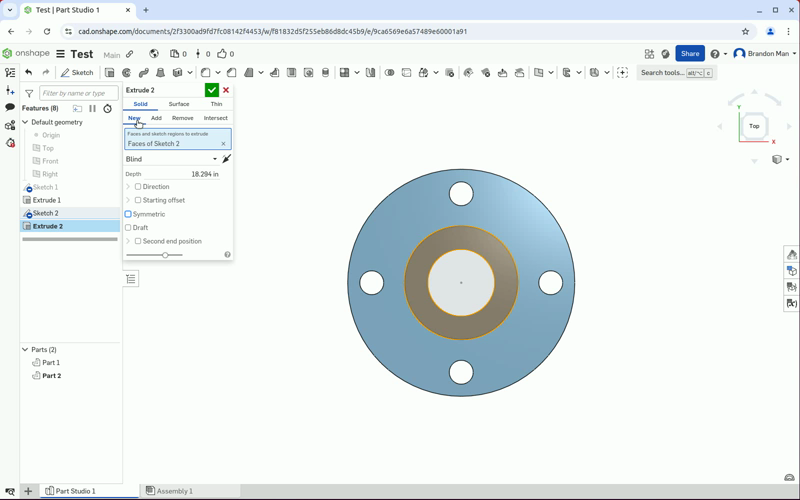
key(space)
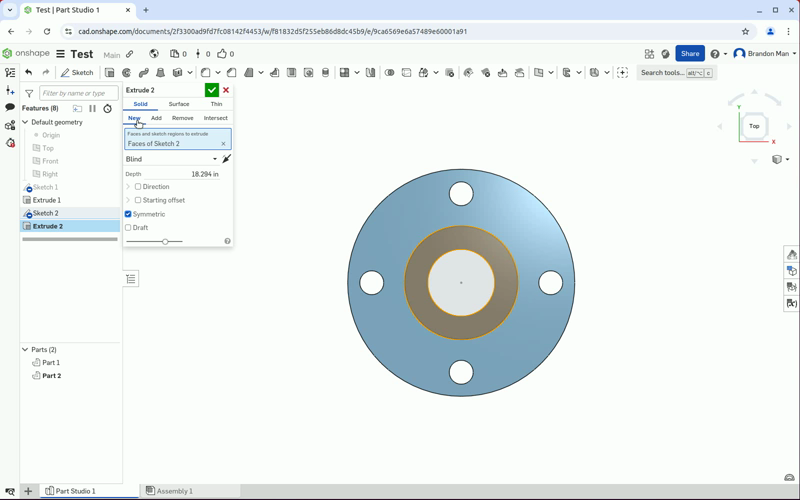
key(enter)
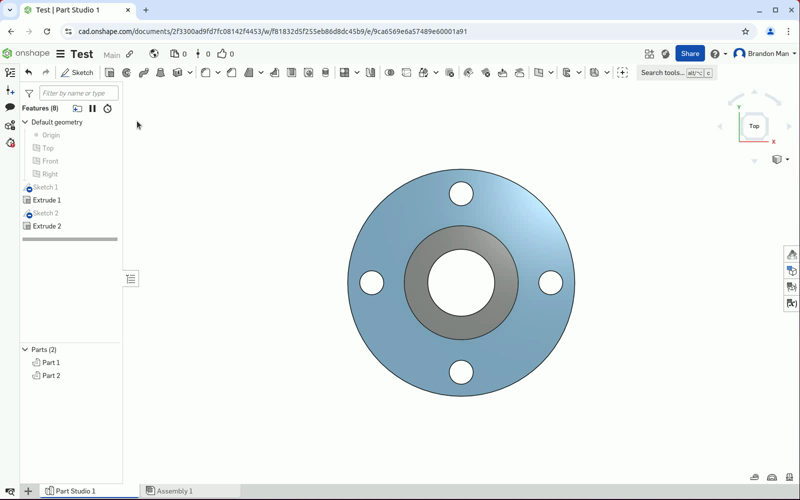
key(shift+h)
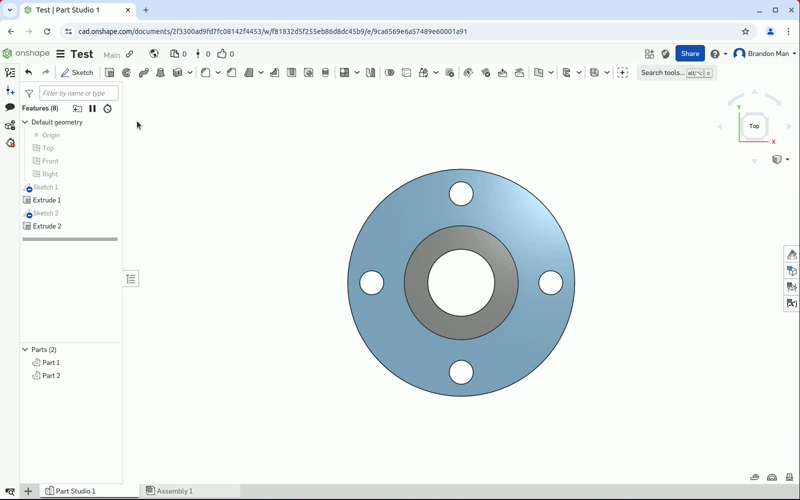
key(shift+h)
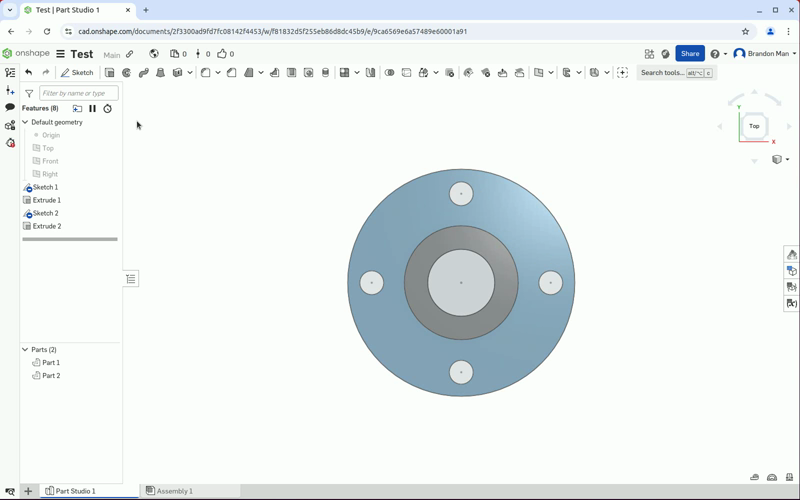
key(shift+7)
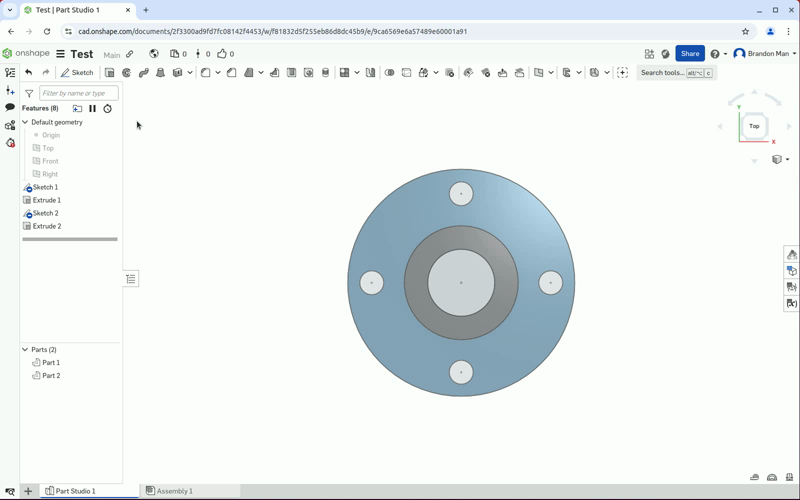
key(up, 3)
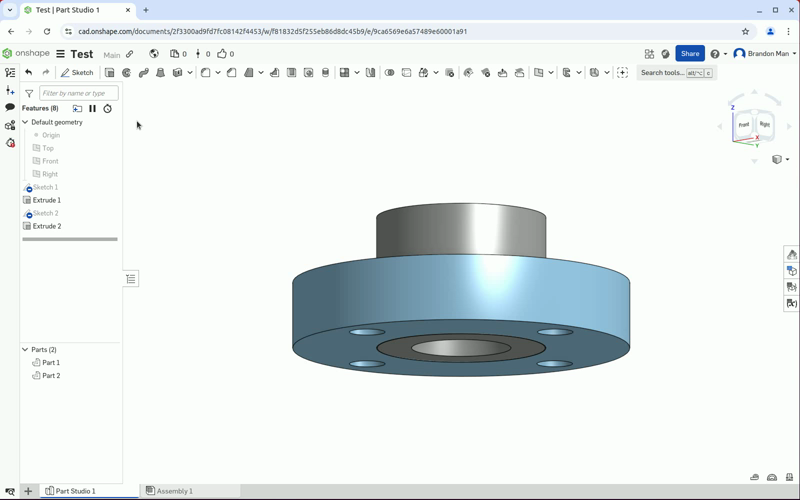
key(left, 3)
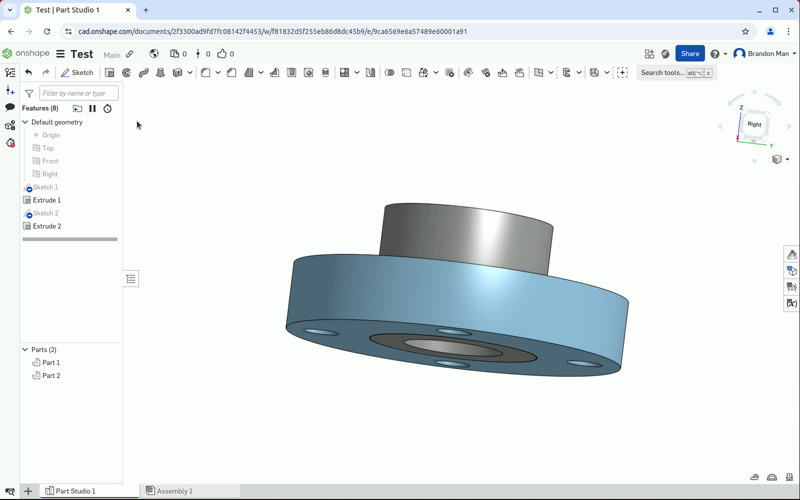
key(right, 3)
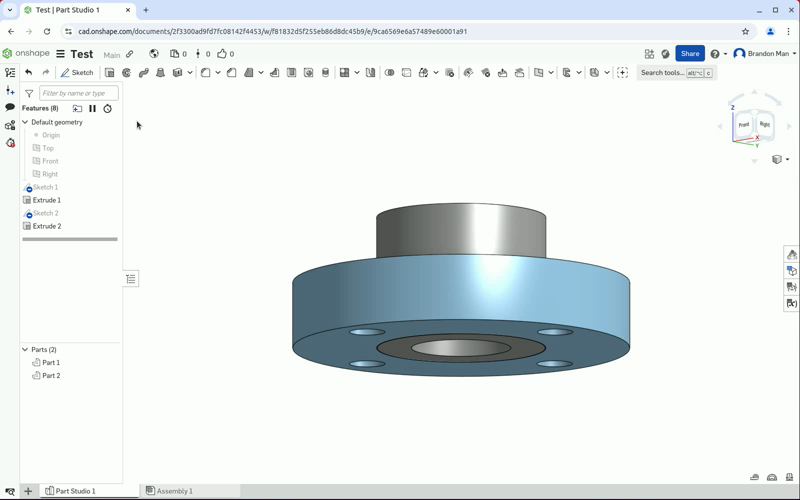
key(down, 3)
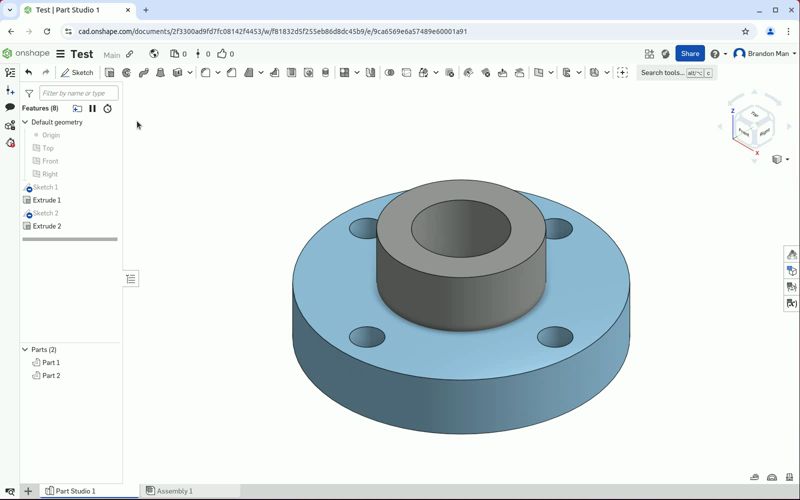
mouse_move(73, 189)
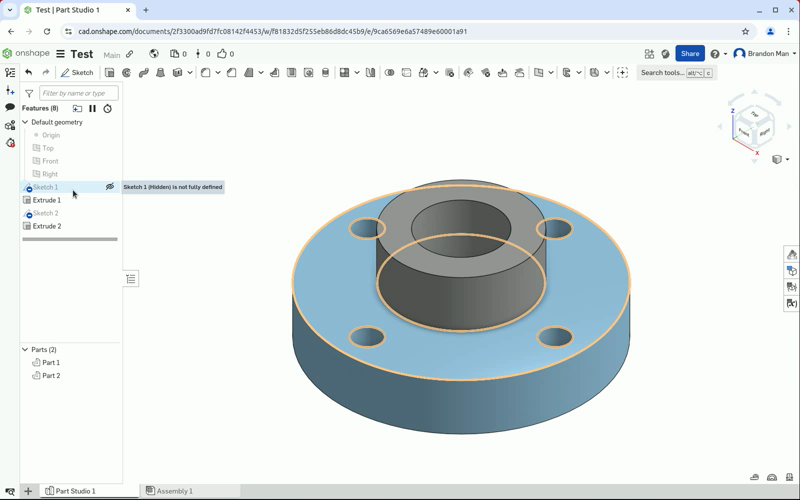
click(73, 189)